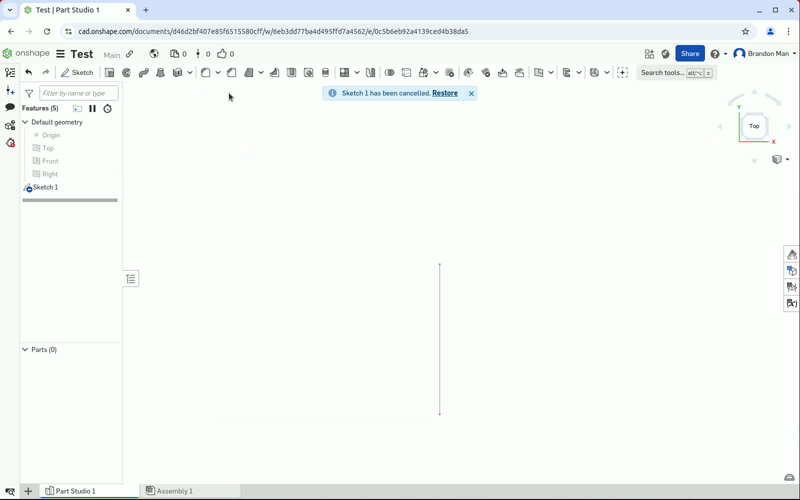
key(shift+h)
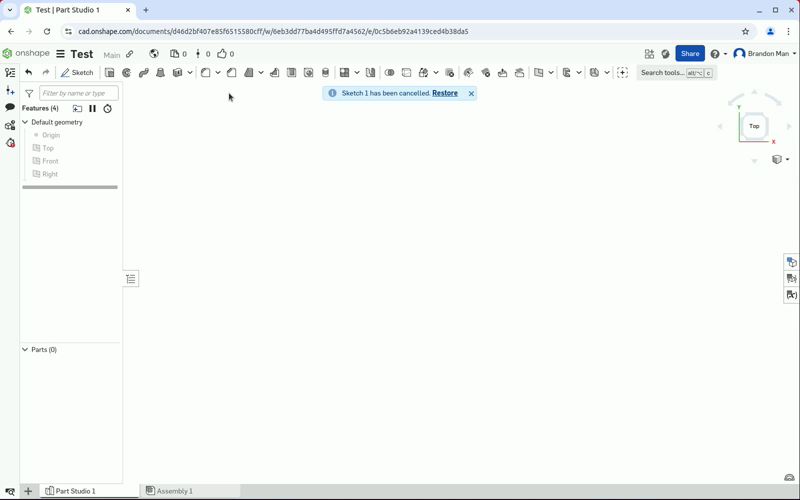
mouse_move(73, 352)
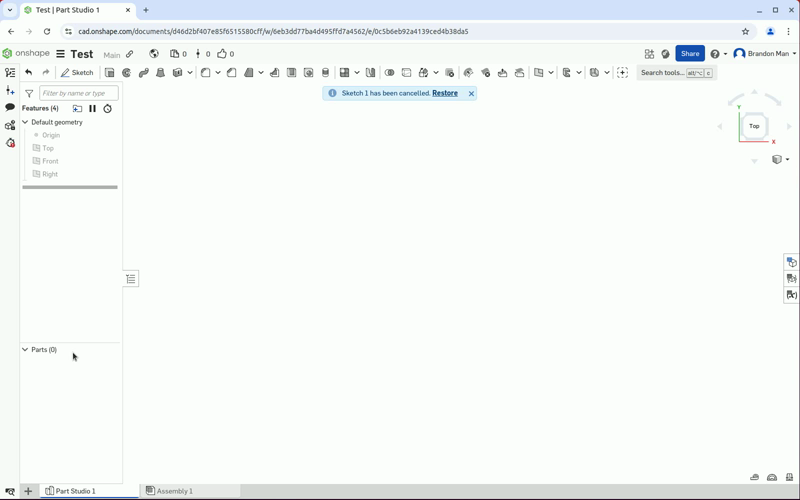
key(y)
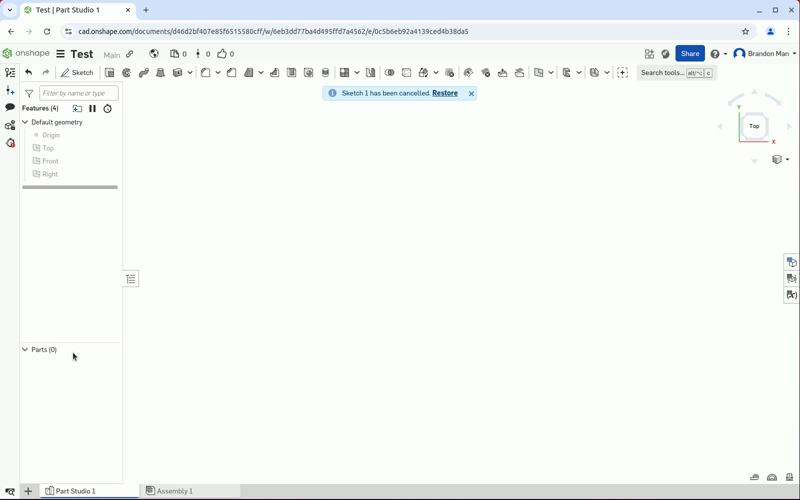
key(shift+p)
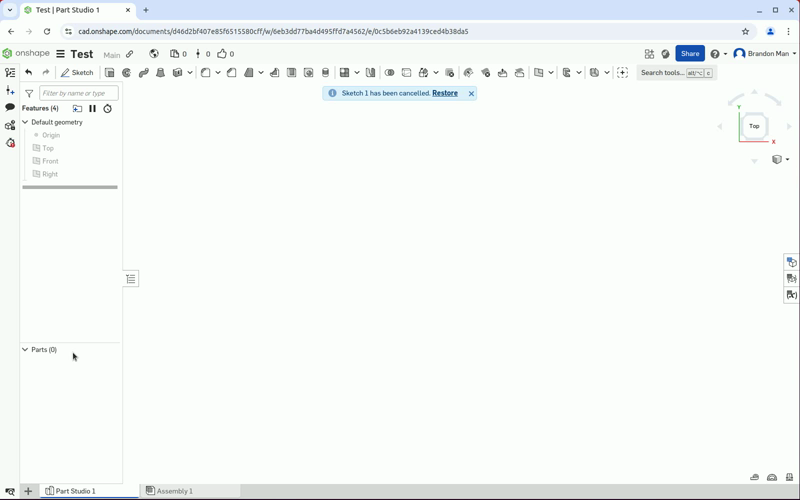
key(space)
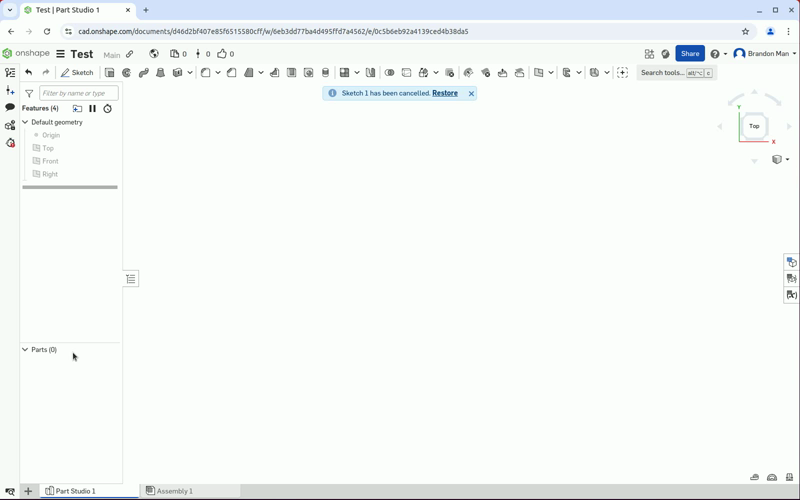
key_down(shift)
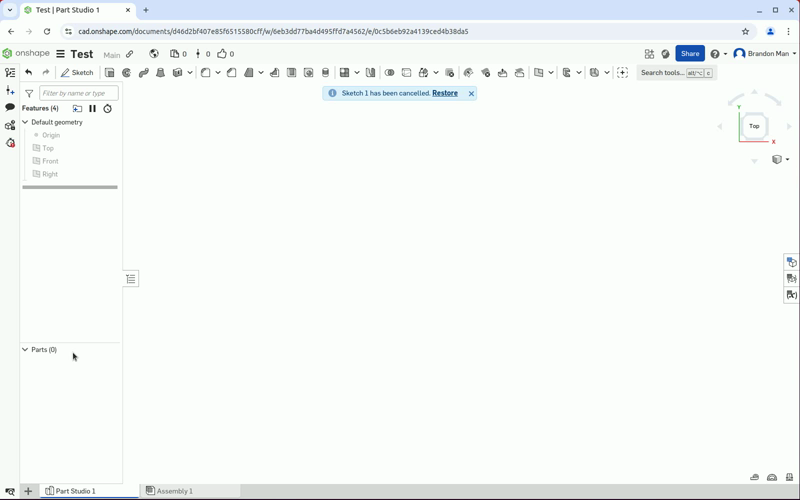
key(up)
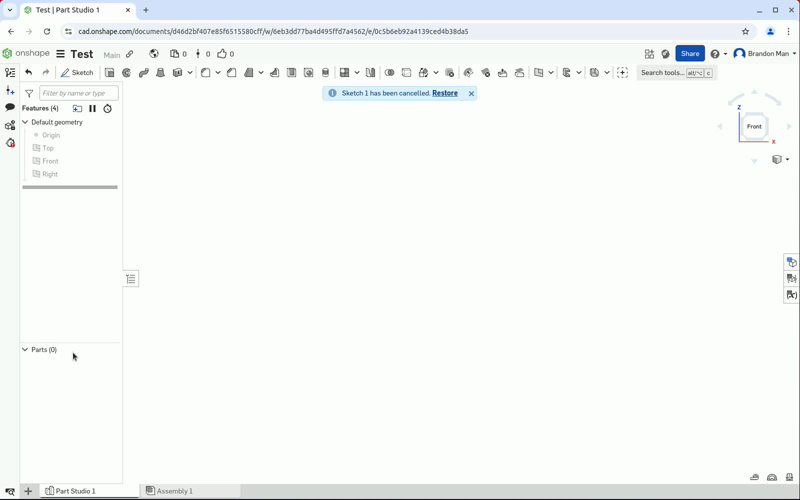
key_up(shift)
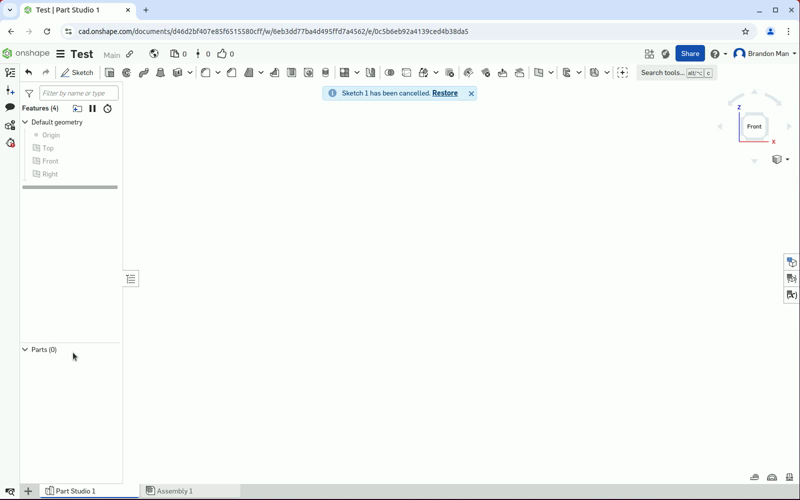
mouse_move(73, 352)
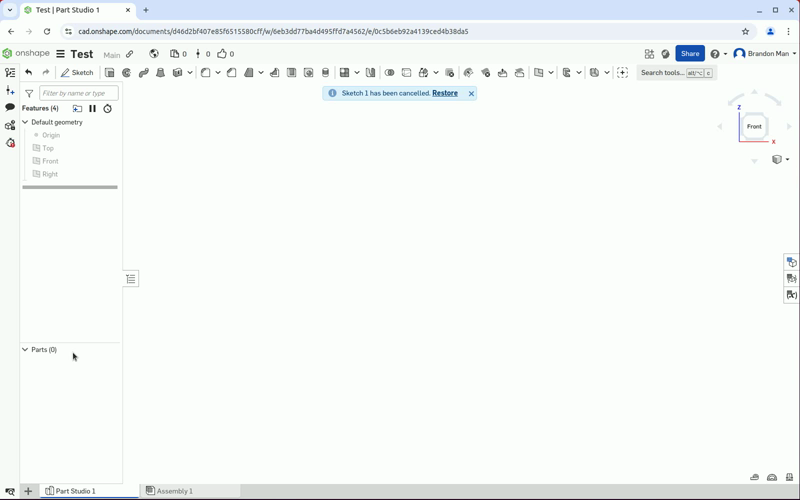
key(shift+y)
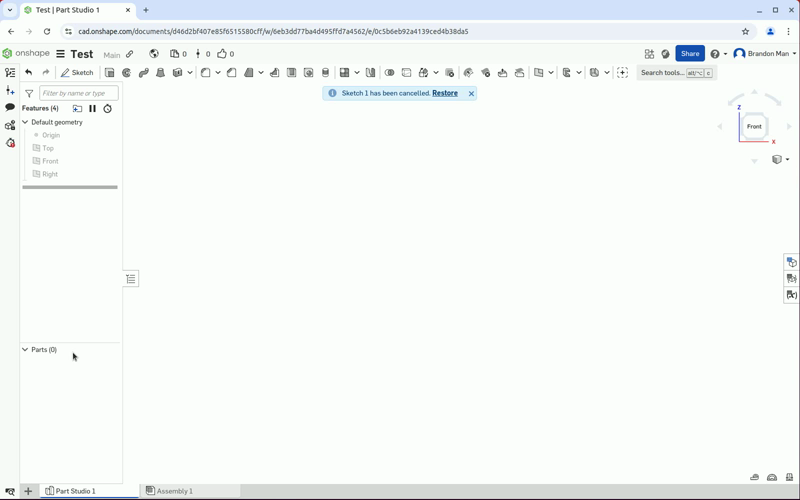
key(shift+s)
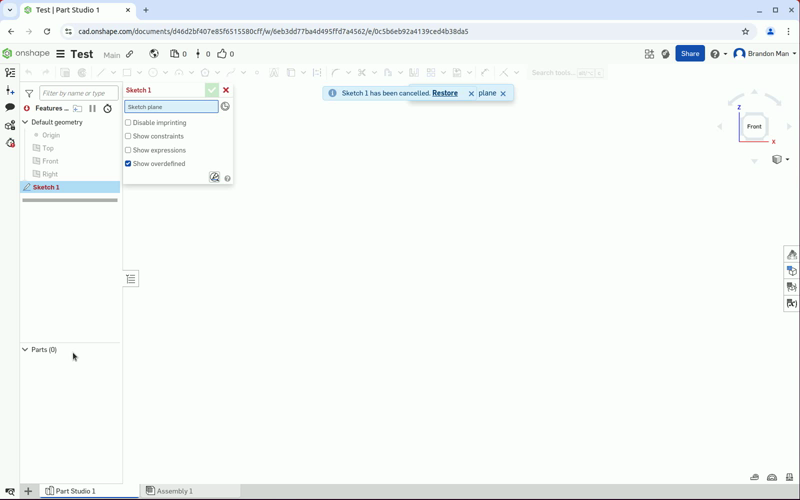
mouse_move(73, 163)
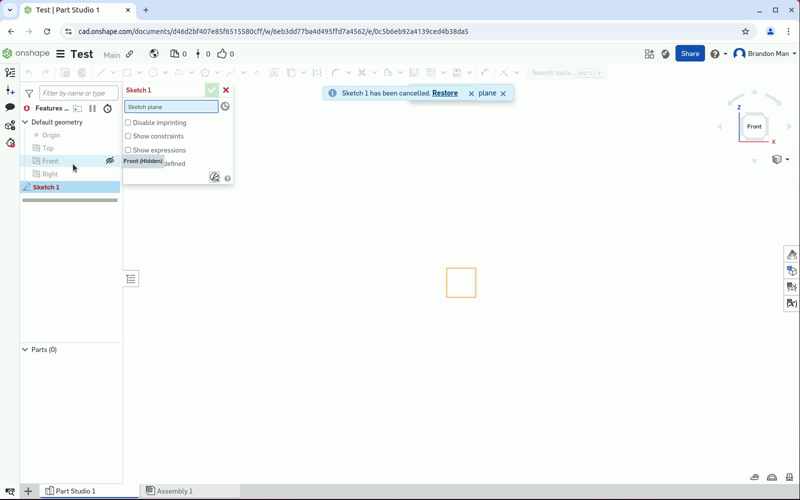
click(73, 163)
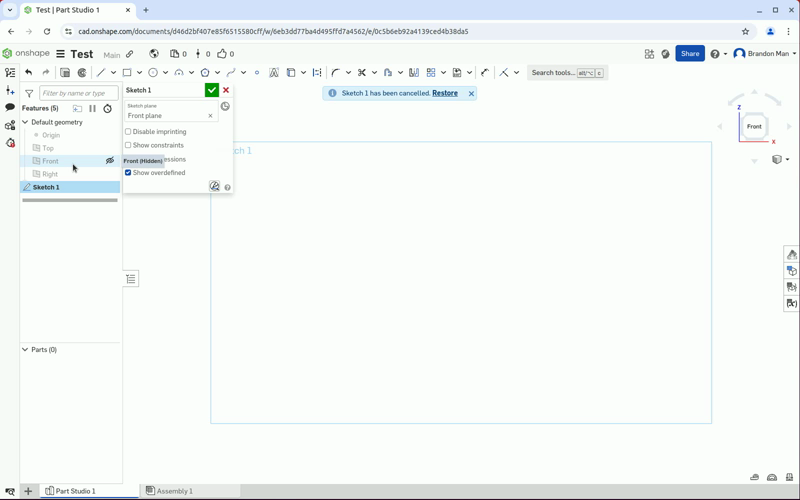
mouse_move(73, 352)
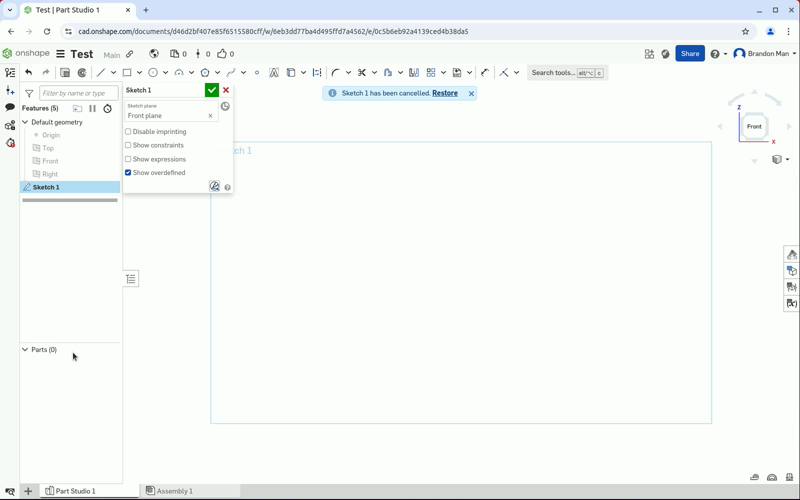
key(y)
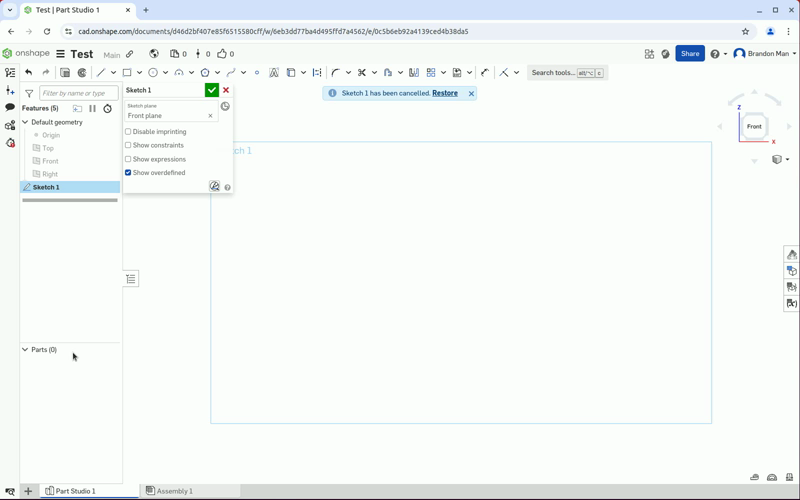
key(c)
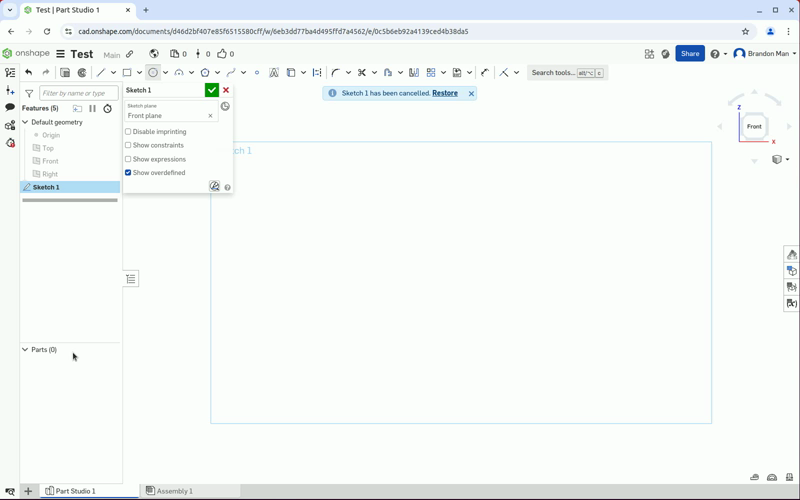
key_down(shift)
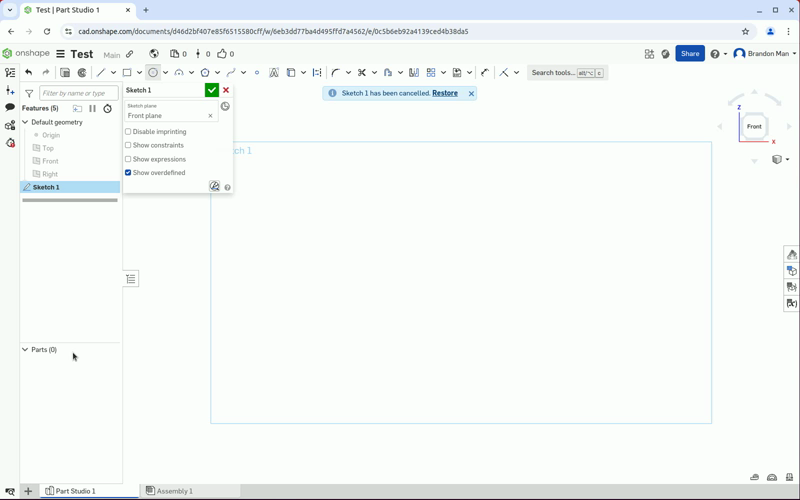
mouse_move(461, 282)
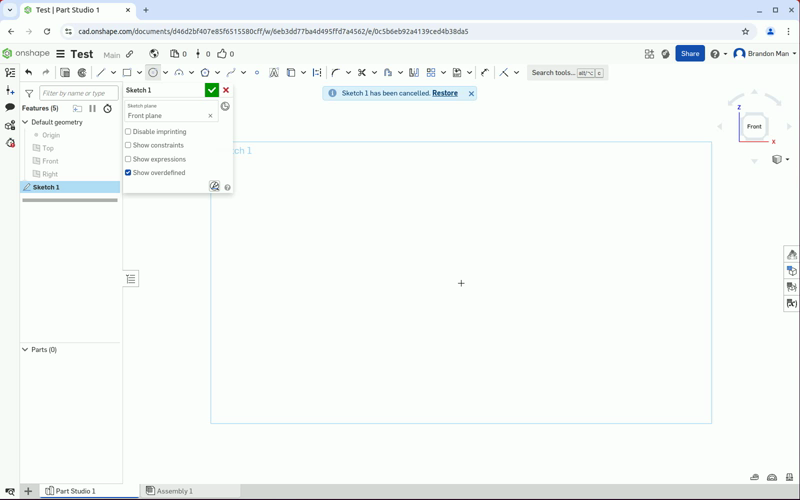
click(461, 282)
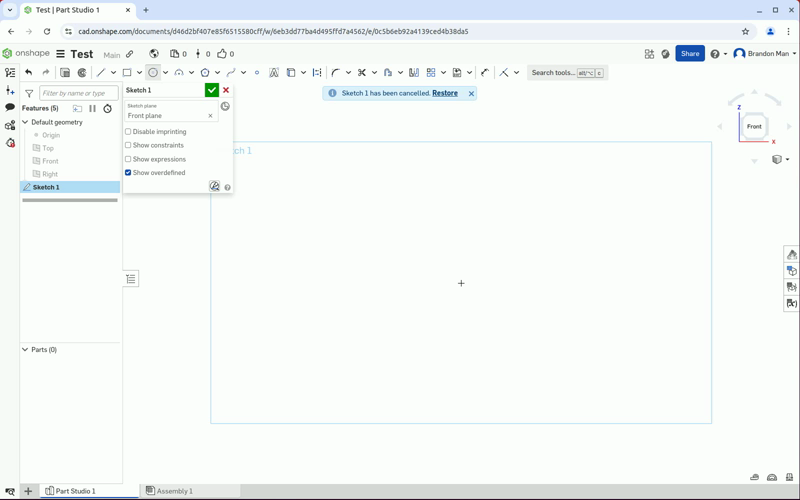
key_up(shift)
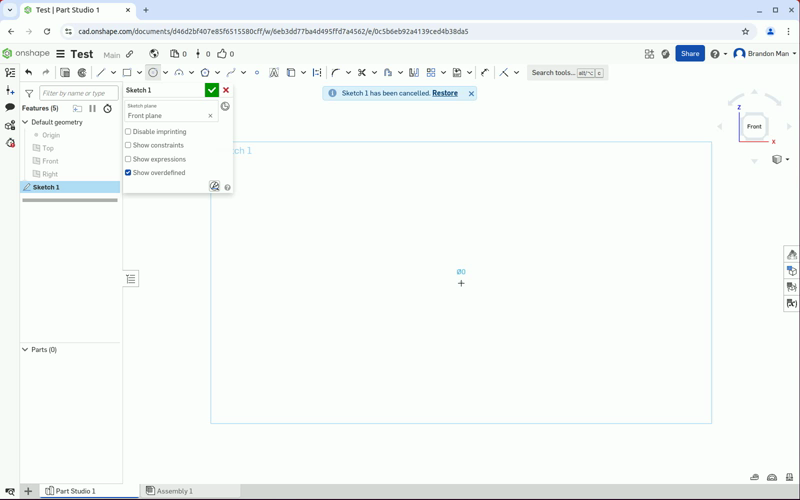
mouse_move(481, 282)
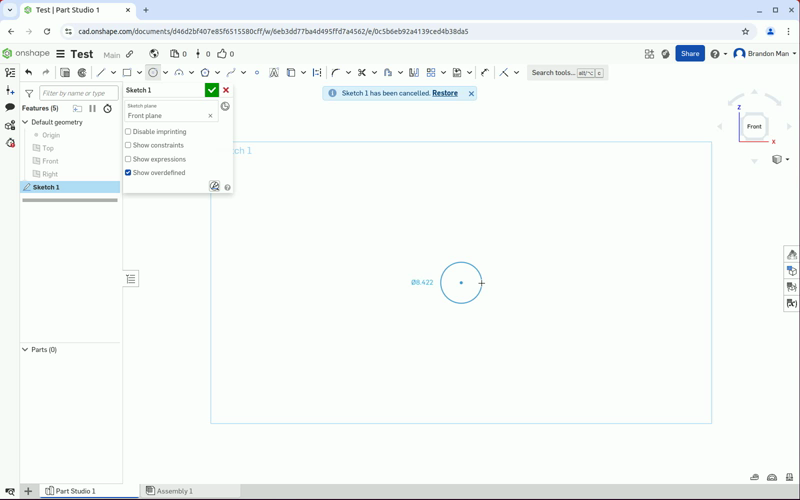
click(481, 282)
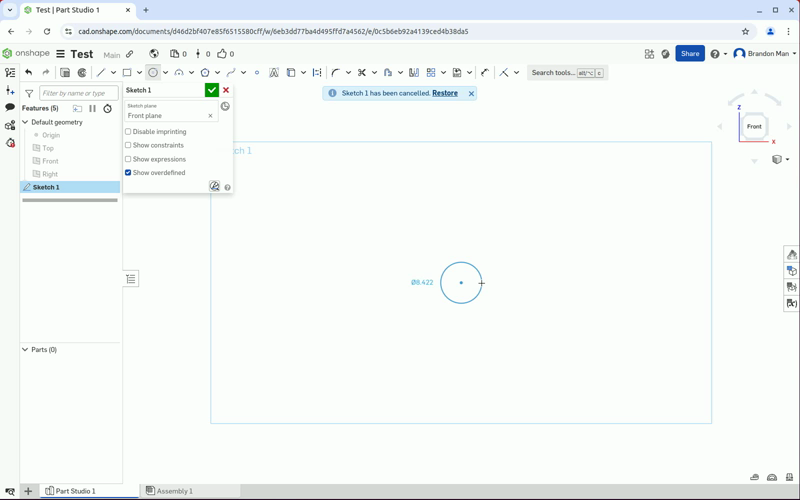
key(esc)
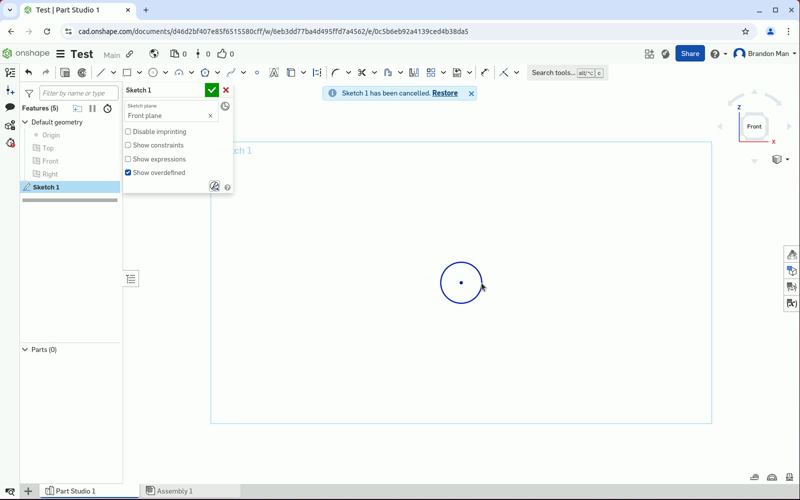
key(c)
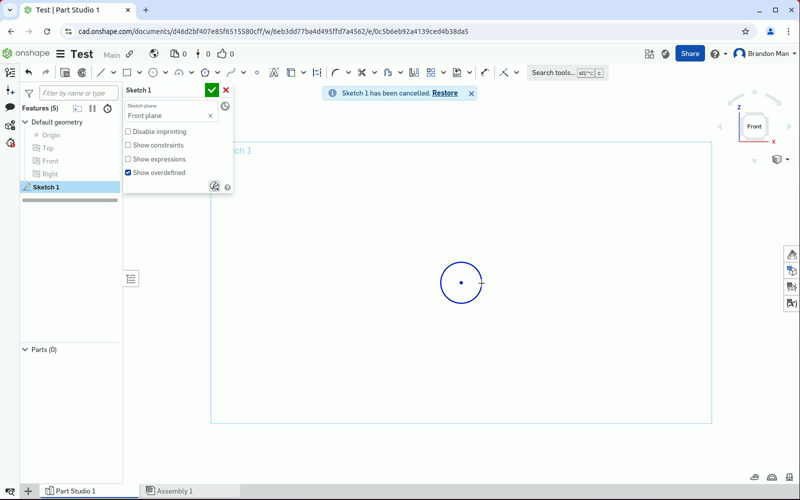
key_down(shift)
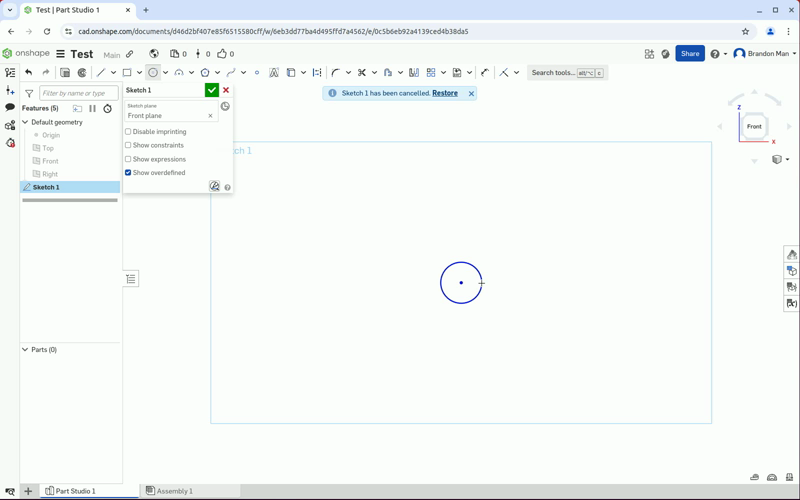
mouse_move(461, 282)
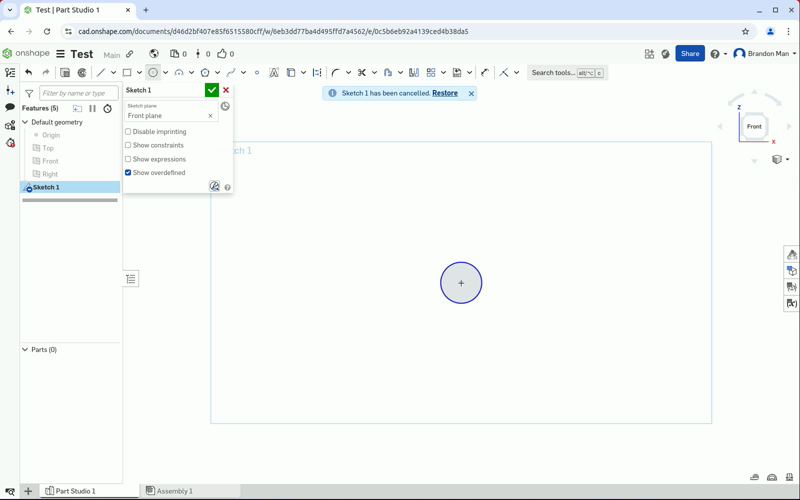
click(461, 282)
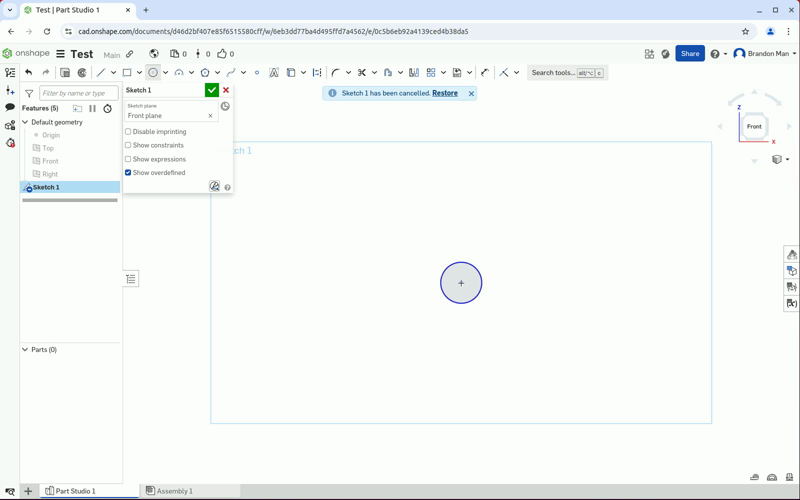
key_up(shift)
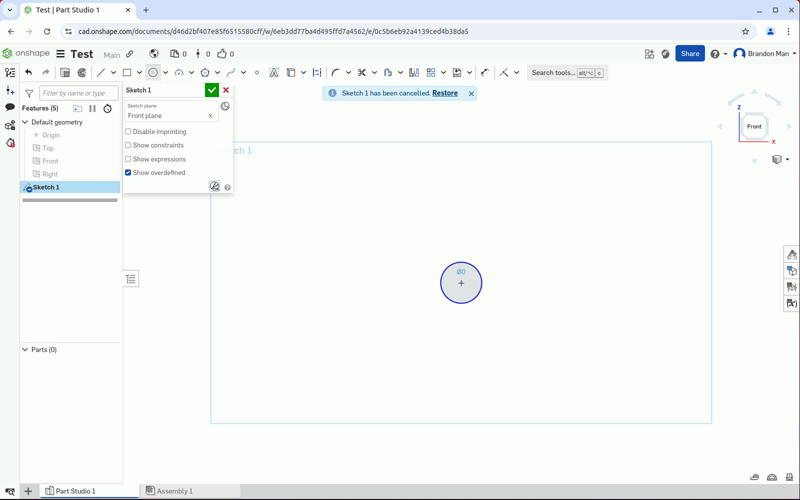
mouse_move(476, 282)
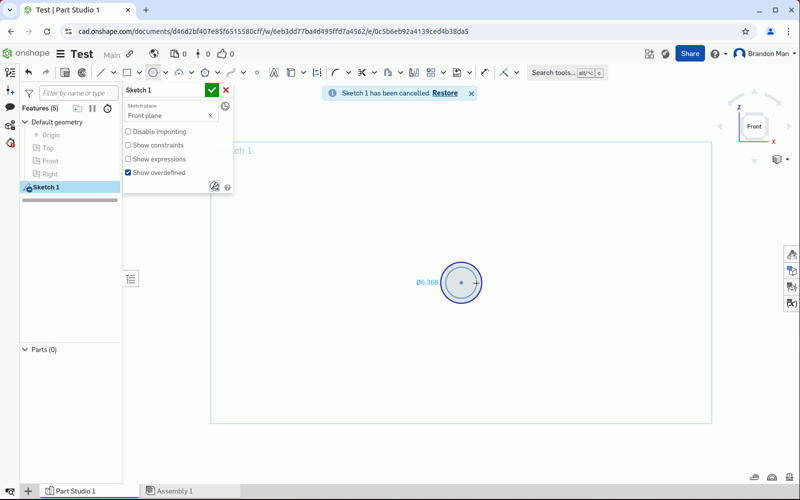
click(476, 282)
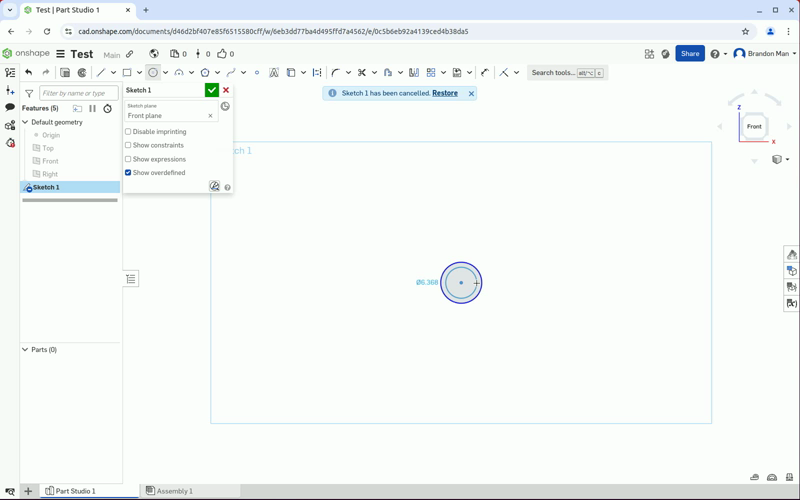
key(esc)
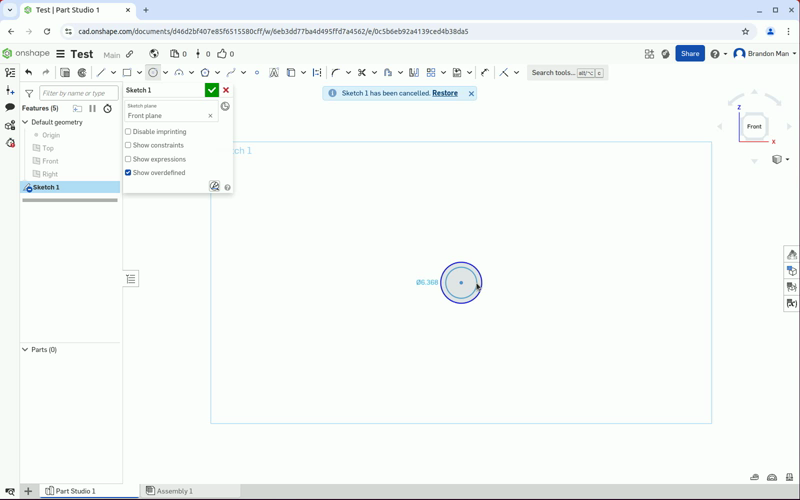
mouse_move(473, 298)
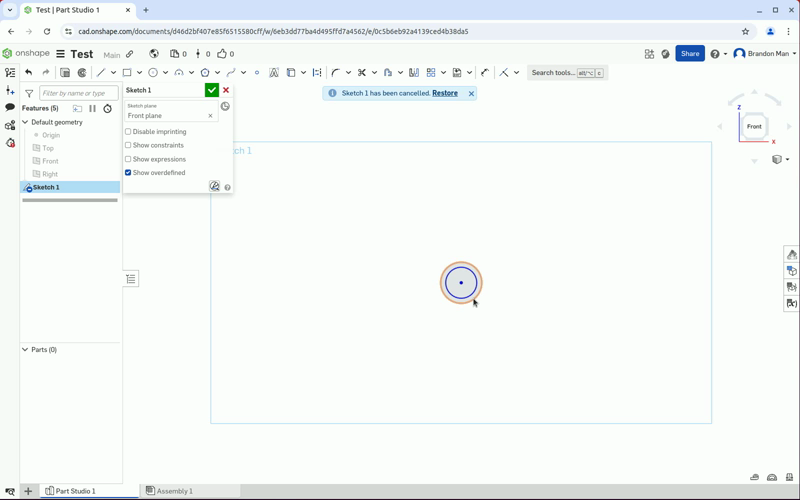
scroll(6)
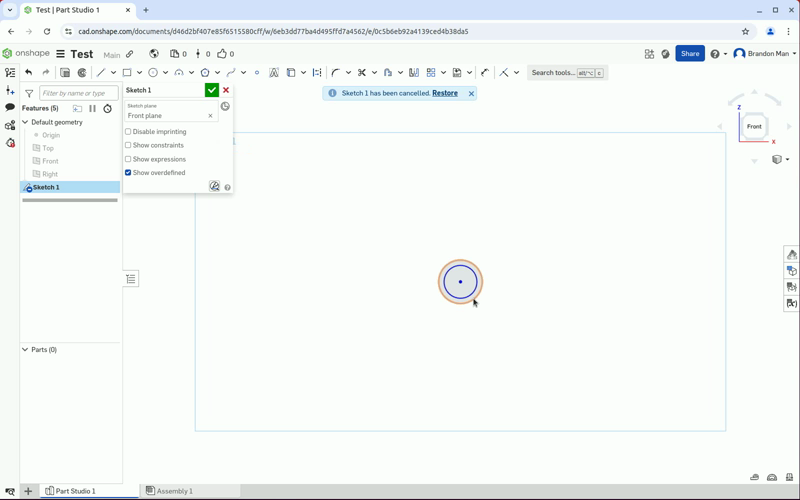
scroll(6)
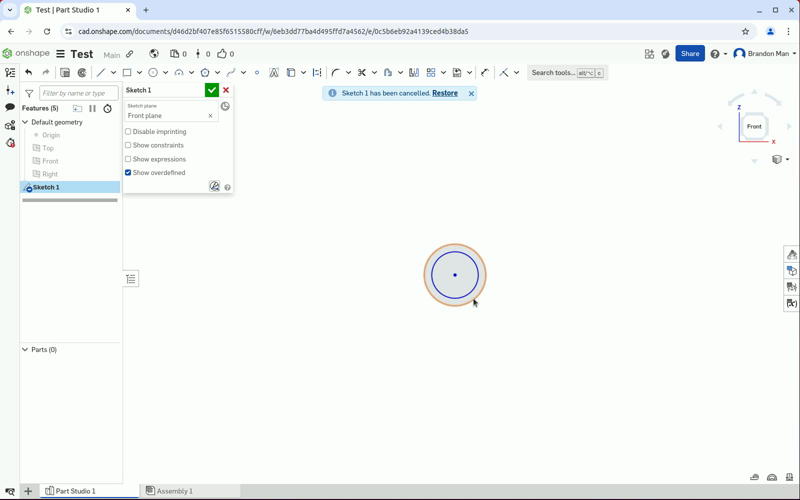
scroll(6)
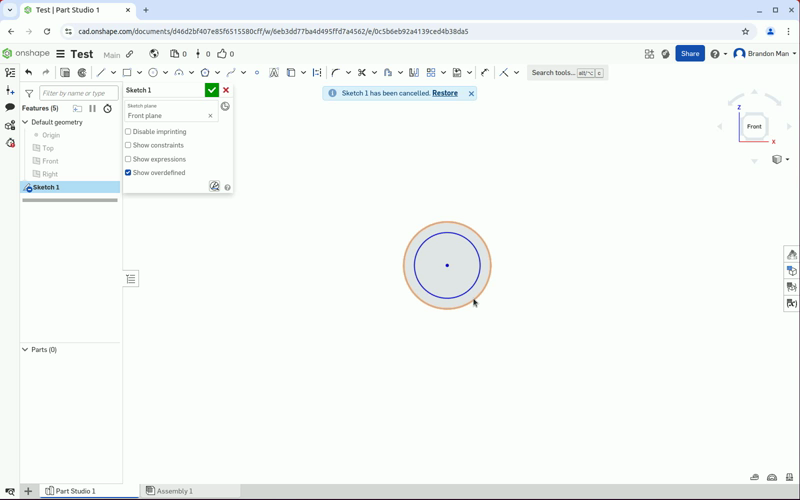
scroll(6)
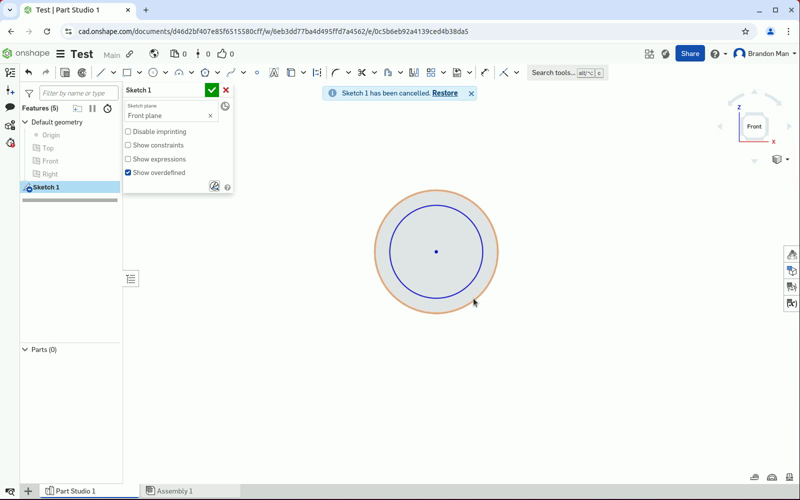
scroll(6)
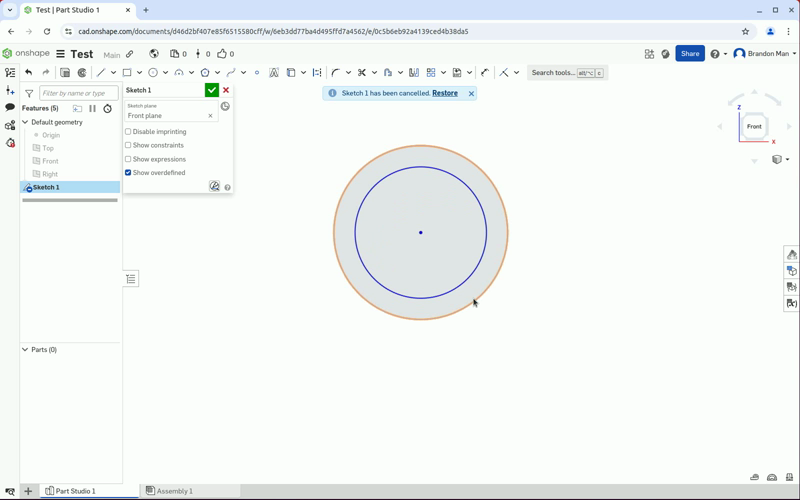
scroll(6)
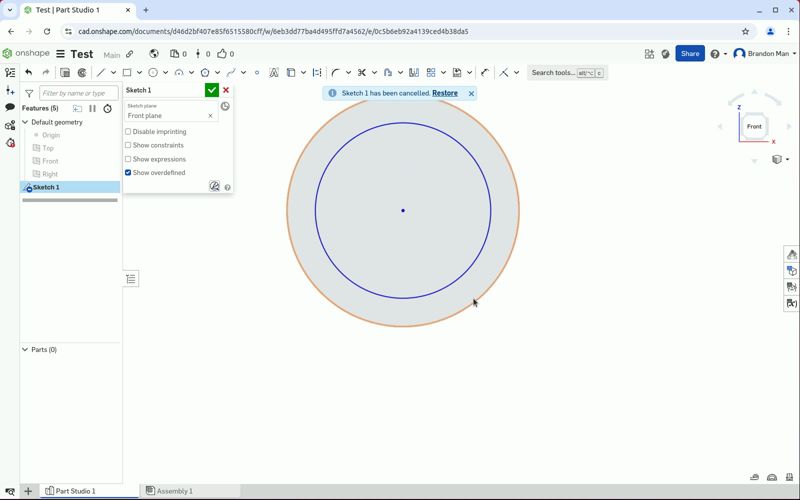
scroll(6)
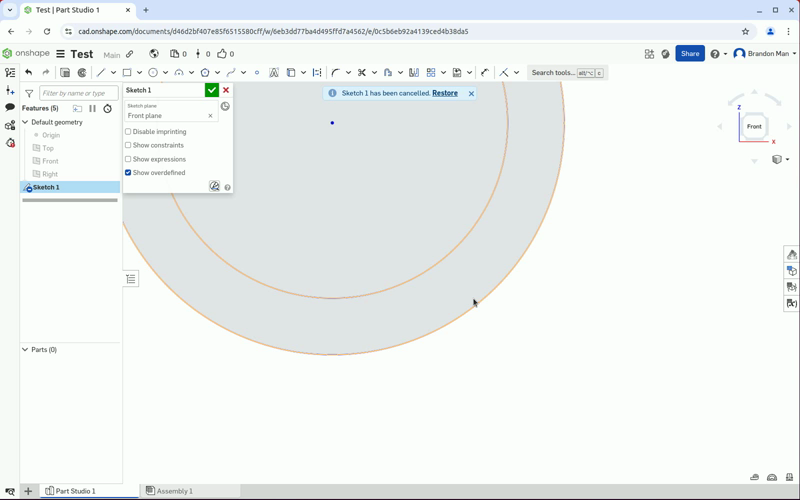
click(473, 298)
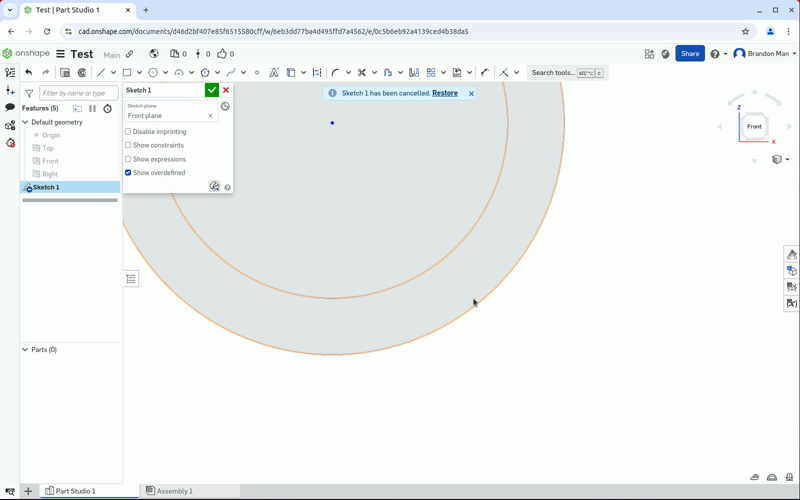
scroll(-6)
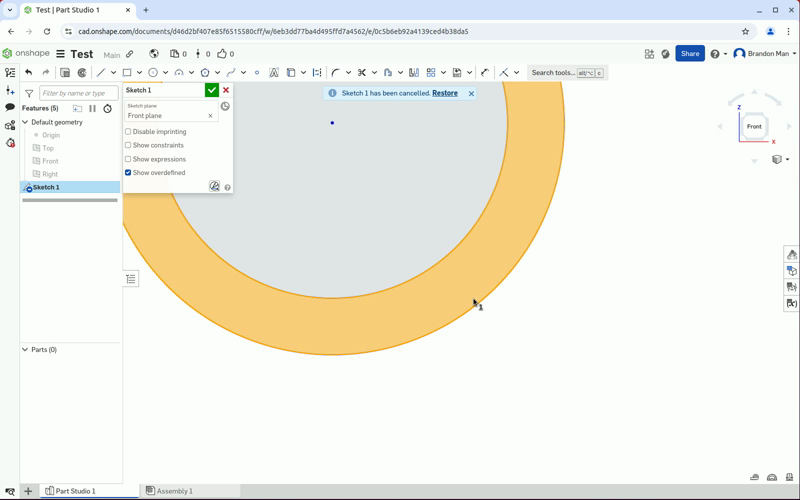
scroll(-6)
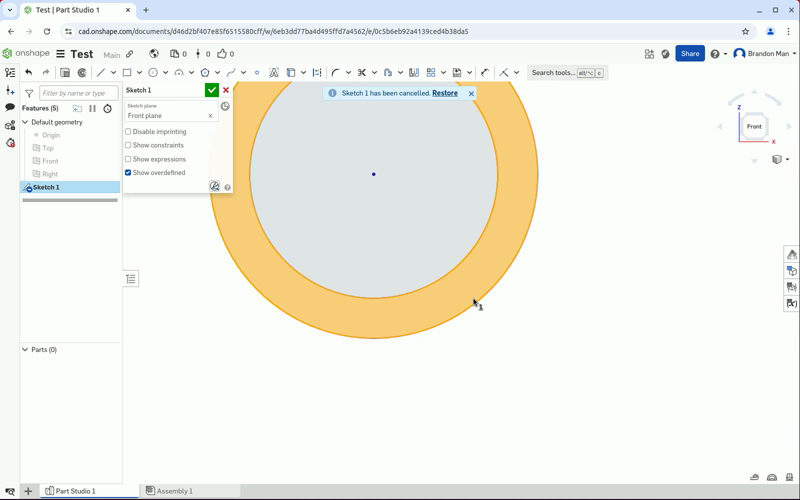
scroll(-6)
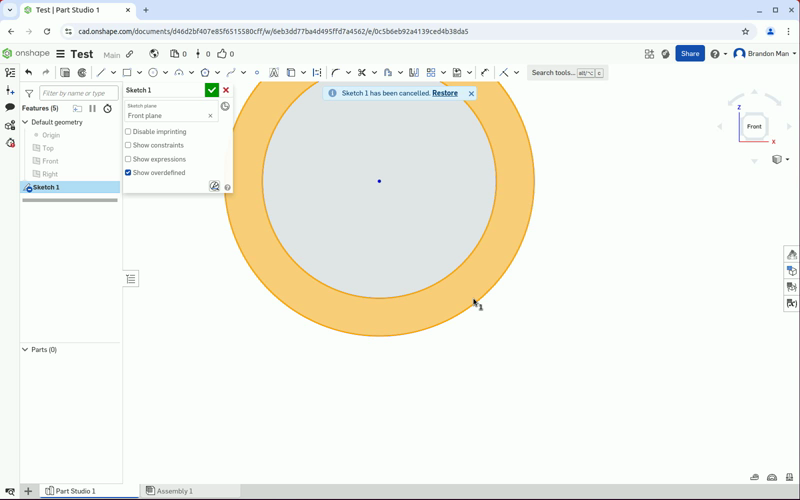
scroll(-6)
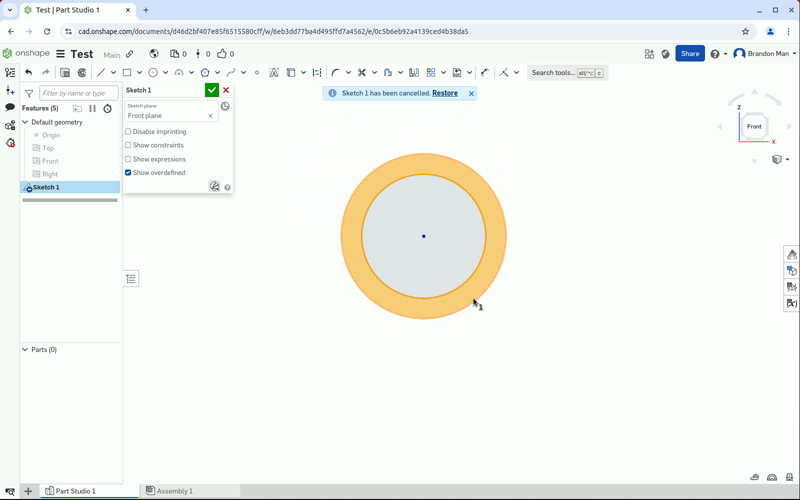
scroll(-6)
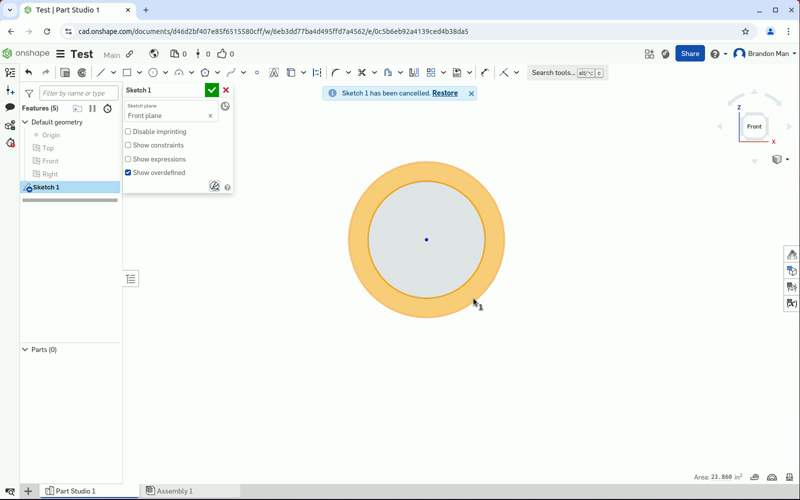
scroll(-6)
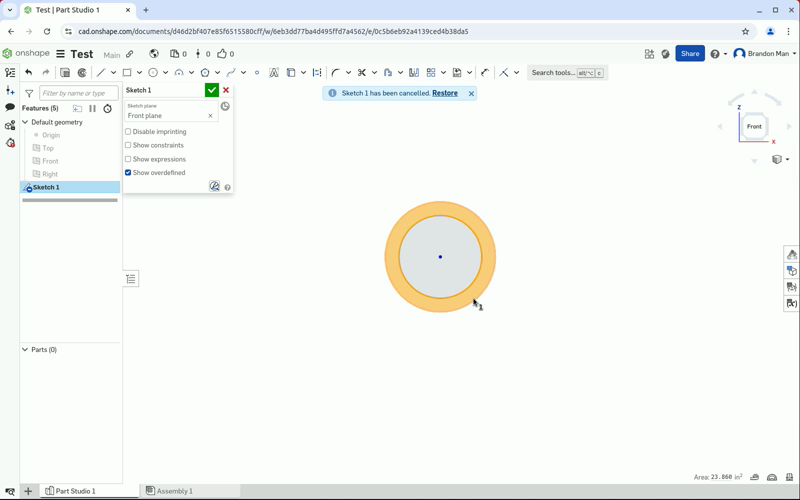
scroll(-6)
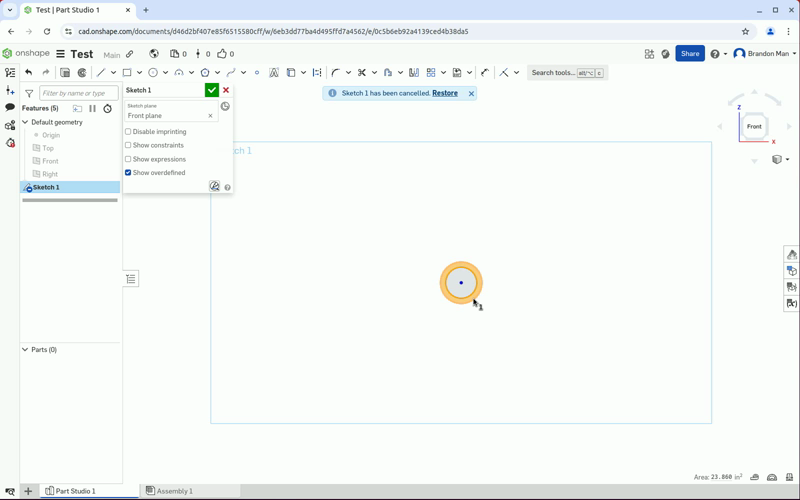
mouse_move(73, 352)
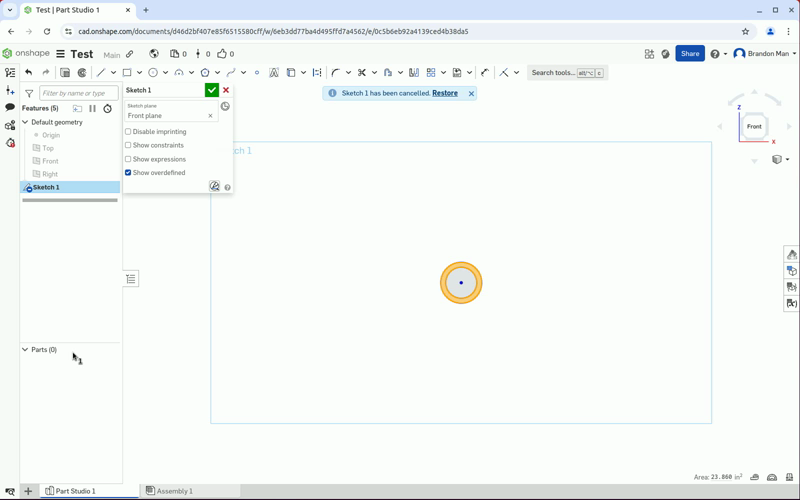
key(shift+y)
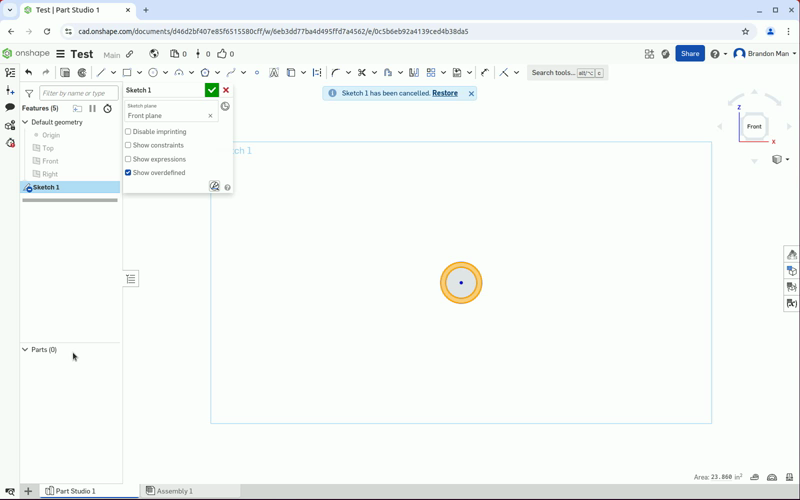
key(shift+e)
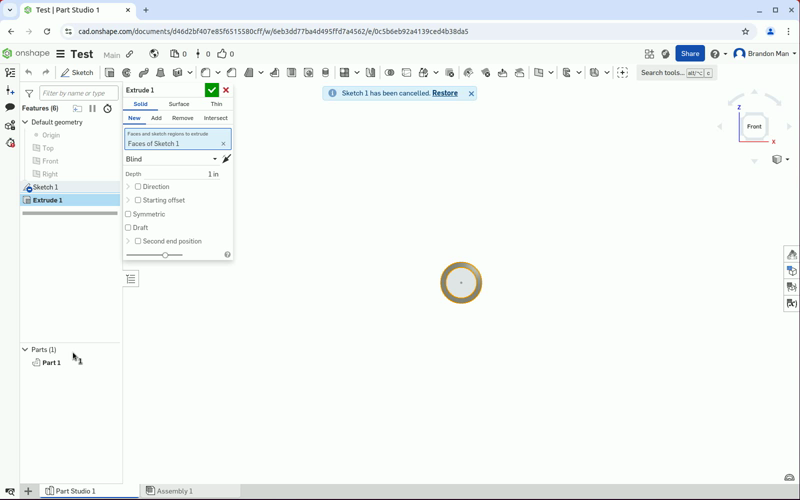
mouse_move(143, 106)
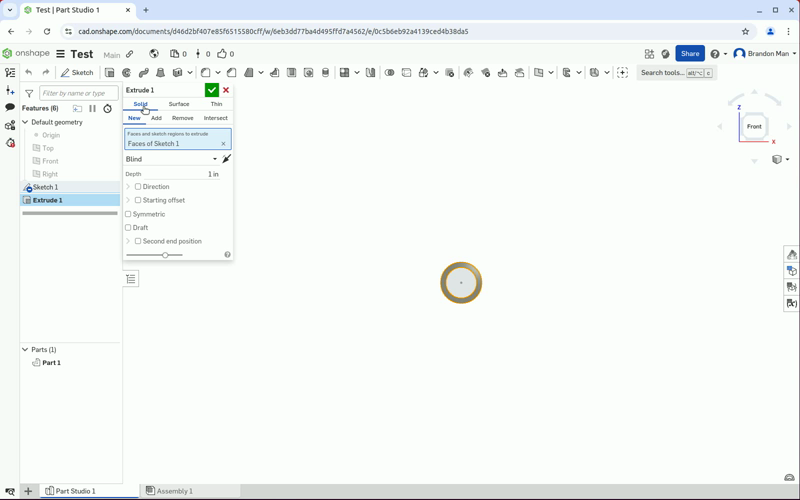
click(143, 106)
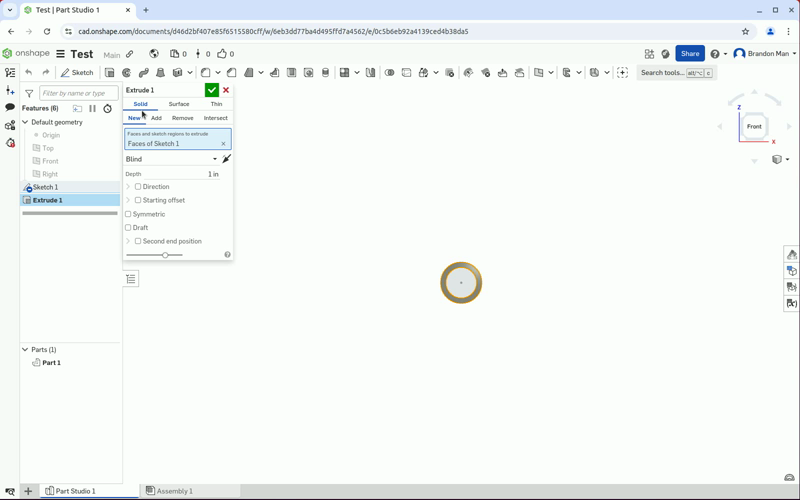
mouse_move(137, 120)
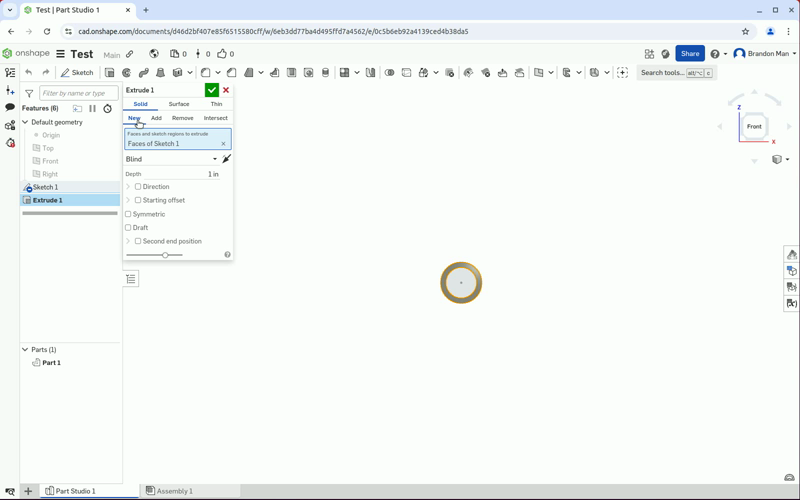
click(137, 120)
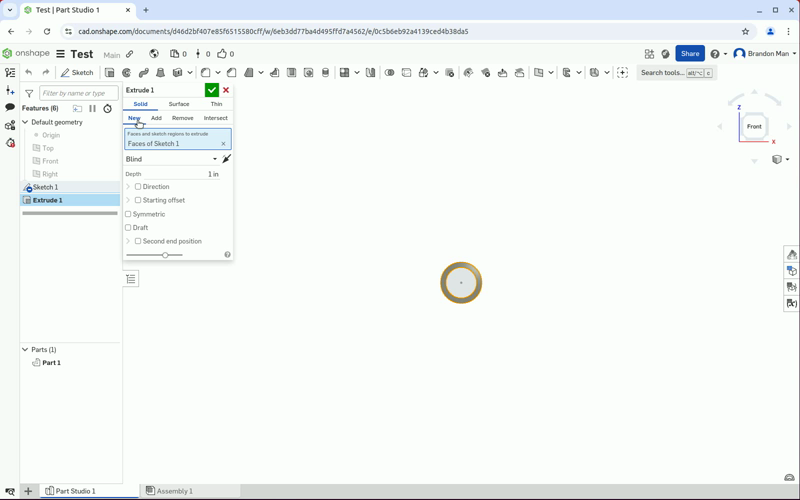
key(tab, 4)
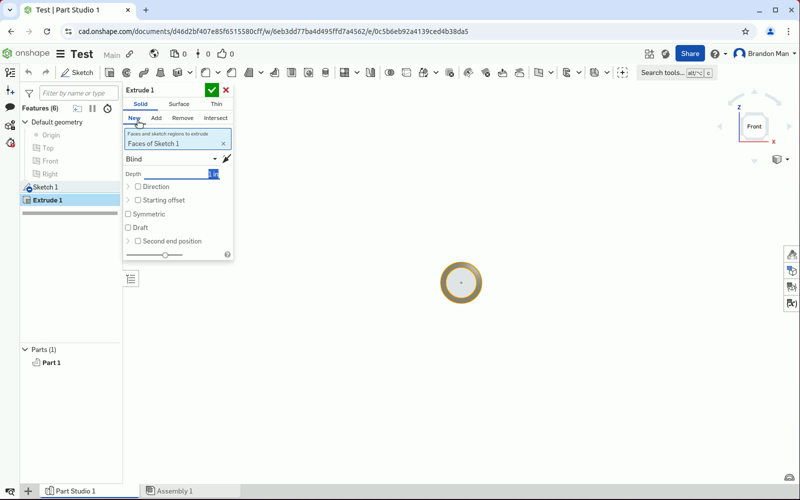
text(23.108)
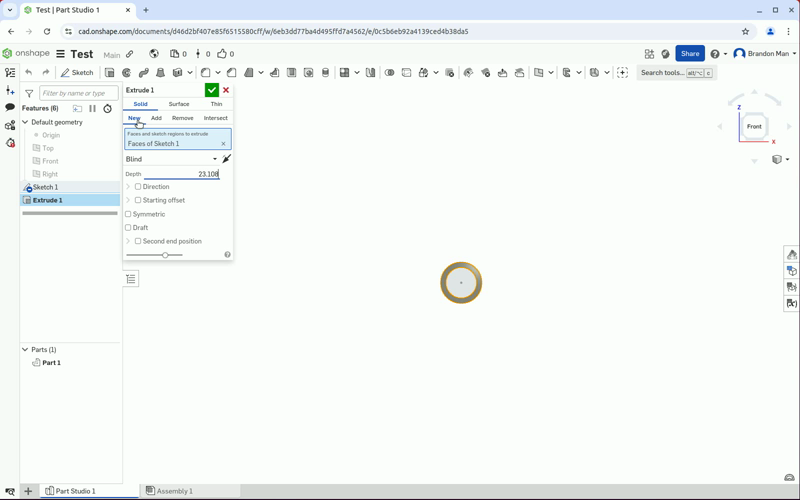
key(enter)
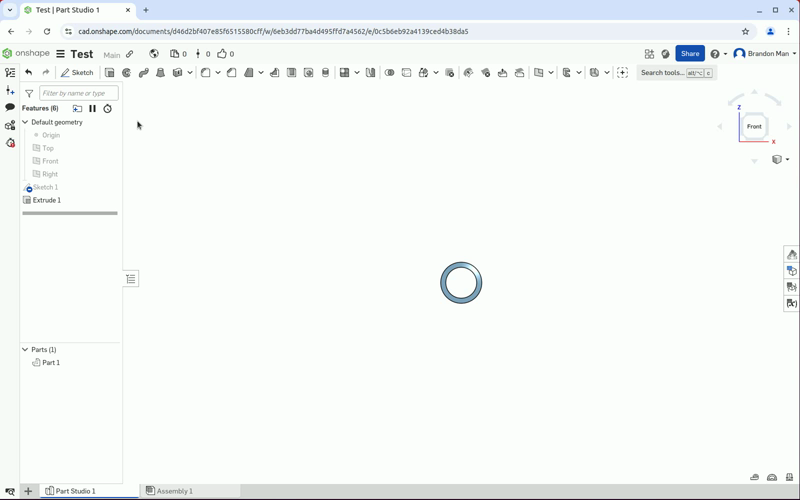
key(shift+h)
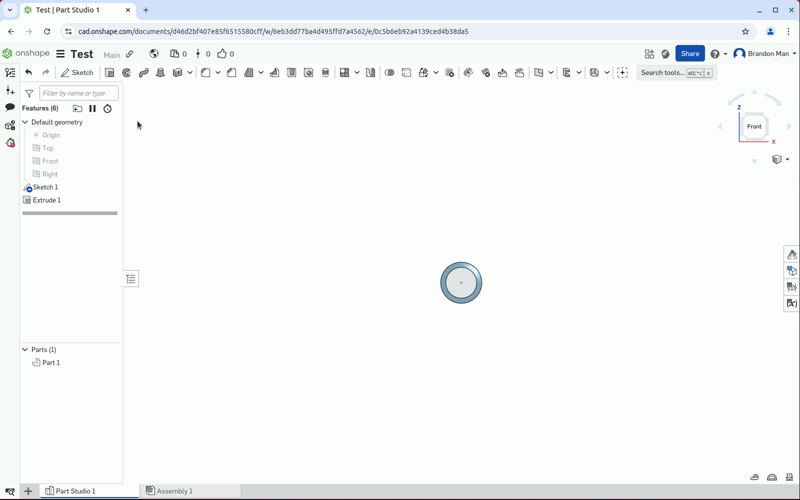
key(shift+h)
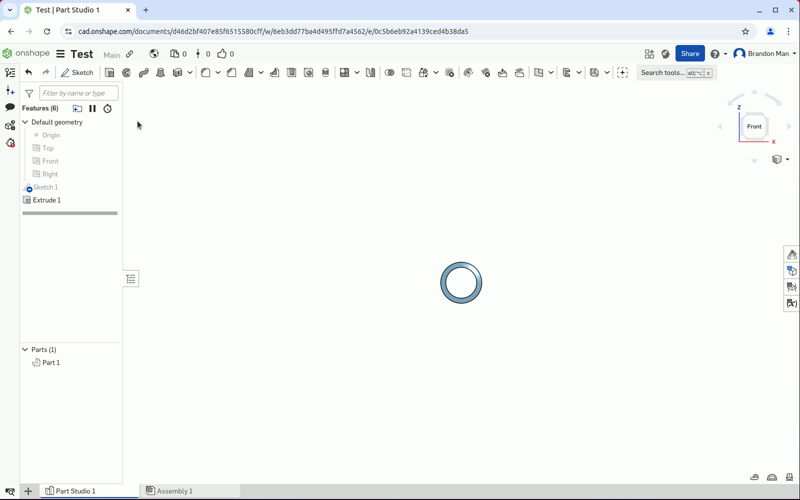
mouse_move(73, 189)
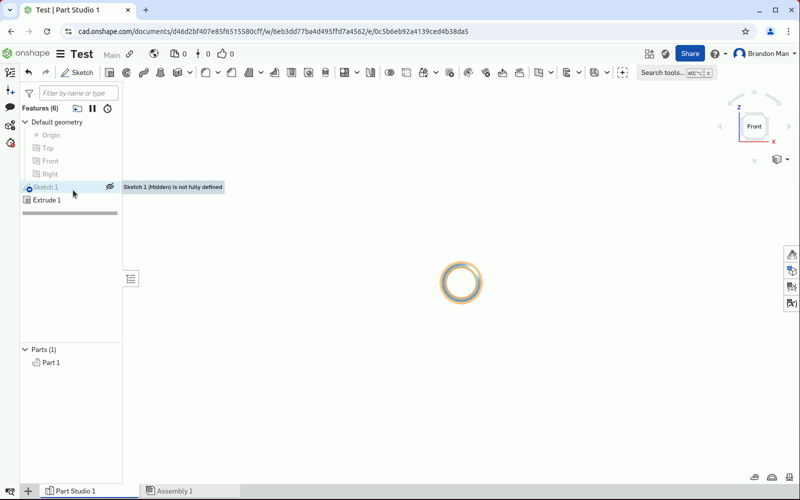
click(73, 189)
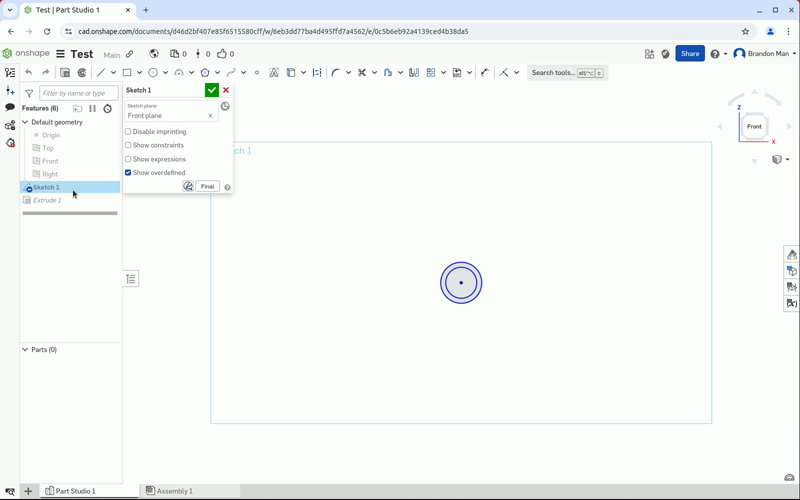
mouse_move(229, 92)
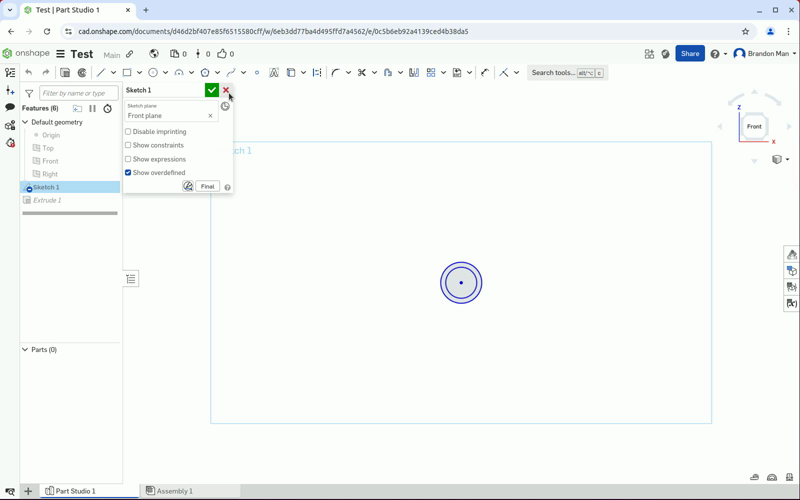
click(229, 92)
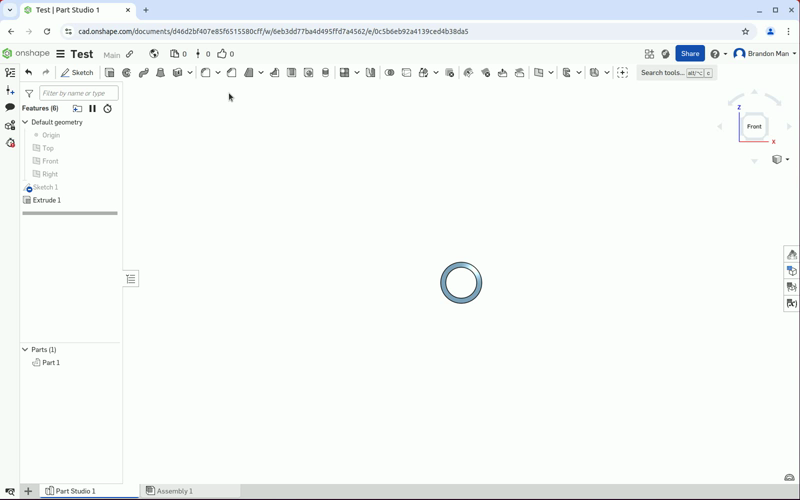
mouse_move(73, 352)
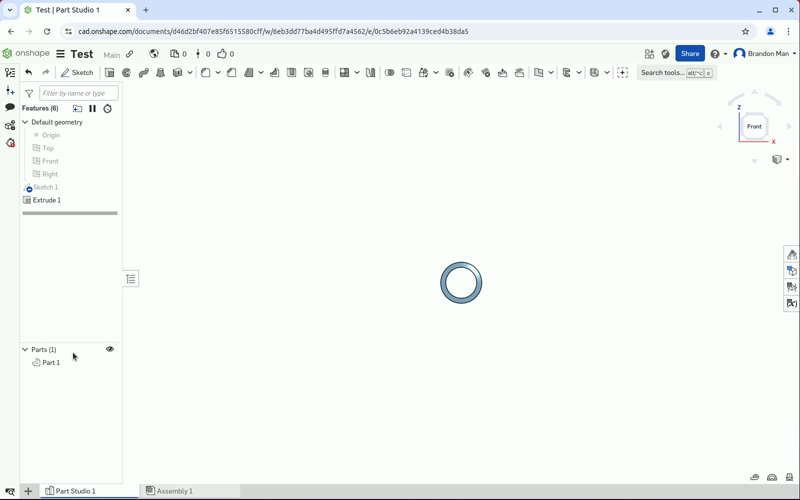
key(y)
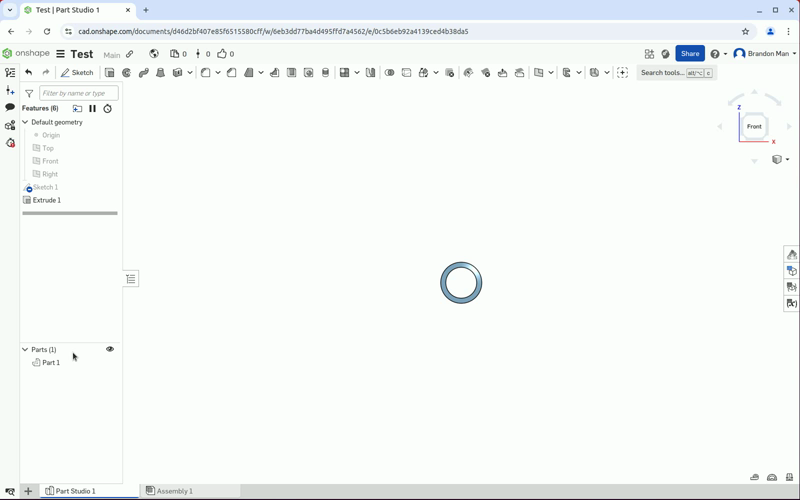
key(shift+p)
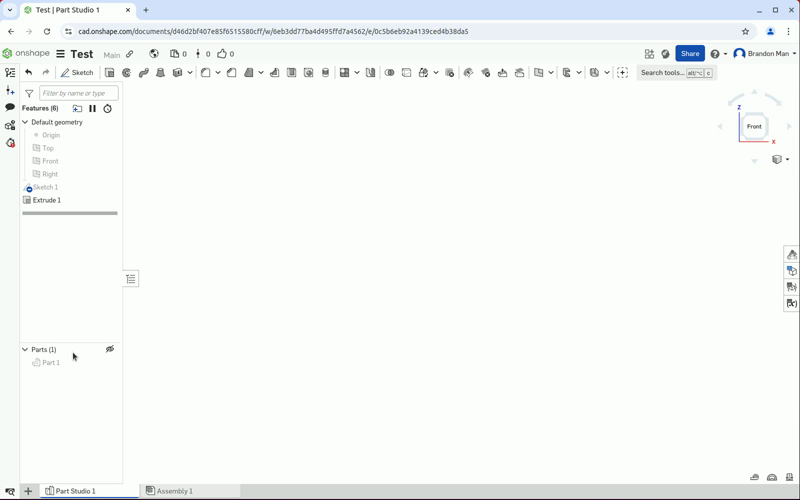
key(space)
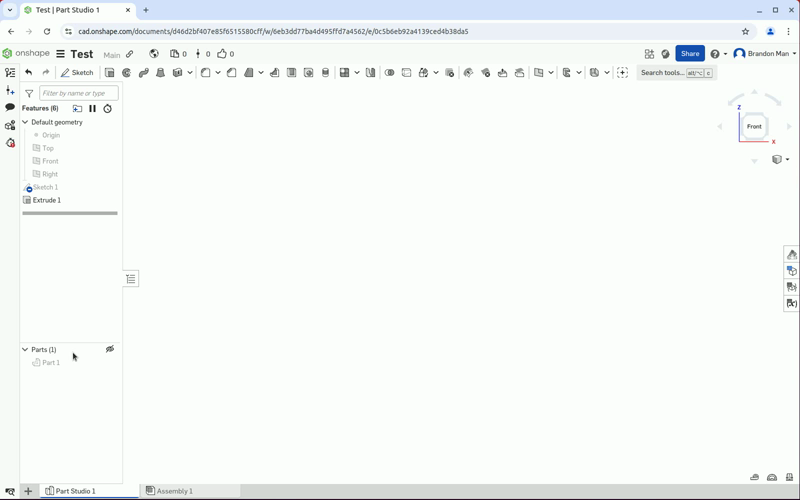
key_down(shift)
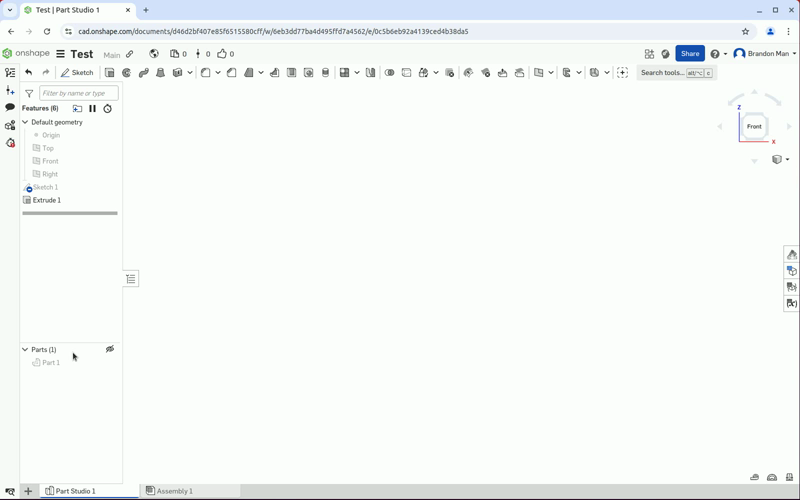
key(left)
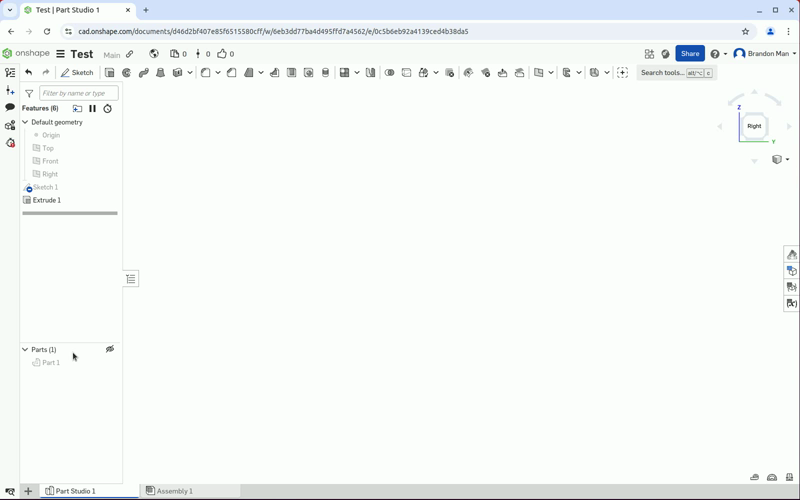
key_up(shift)
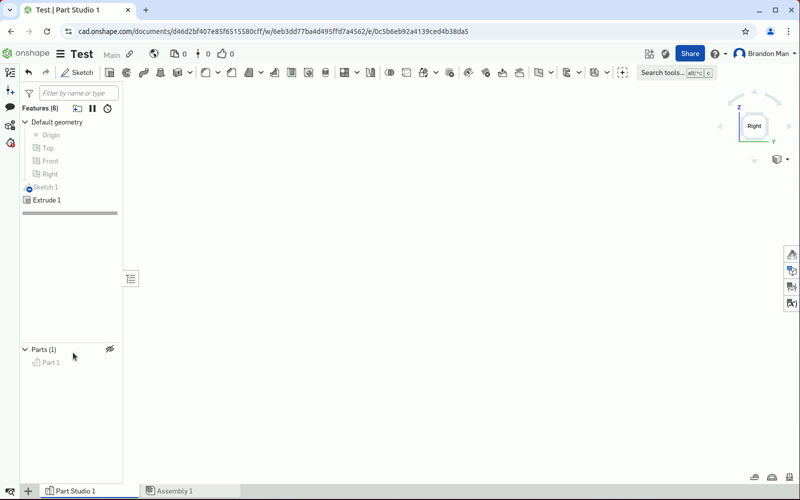
mouse_move(73, 352)
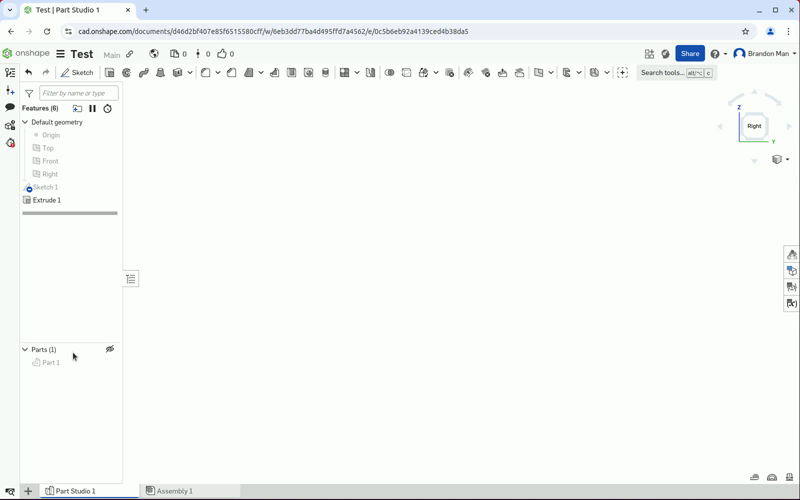
key(shift+y)
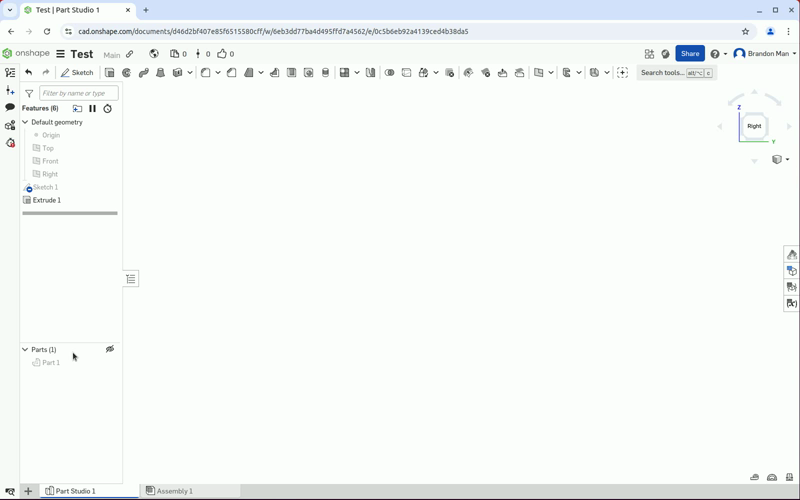
key(shift+s)
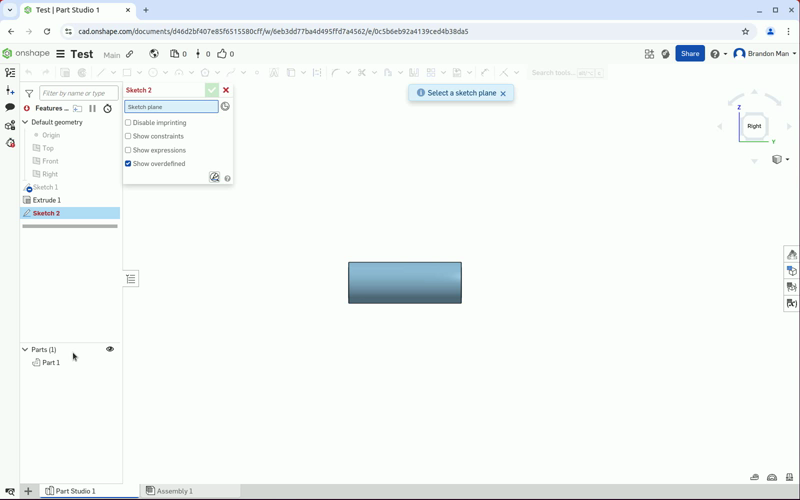
mouse_move(73, 176)
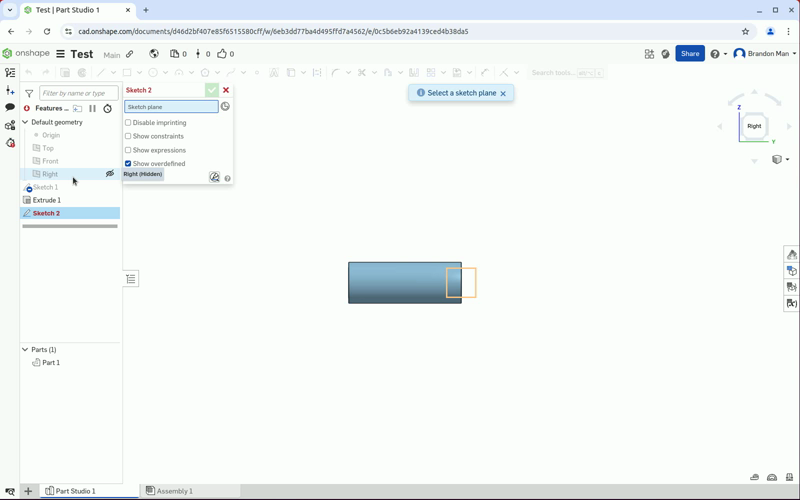
click(73, 176)
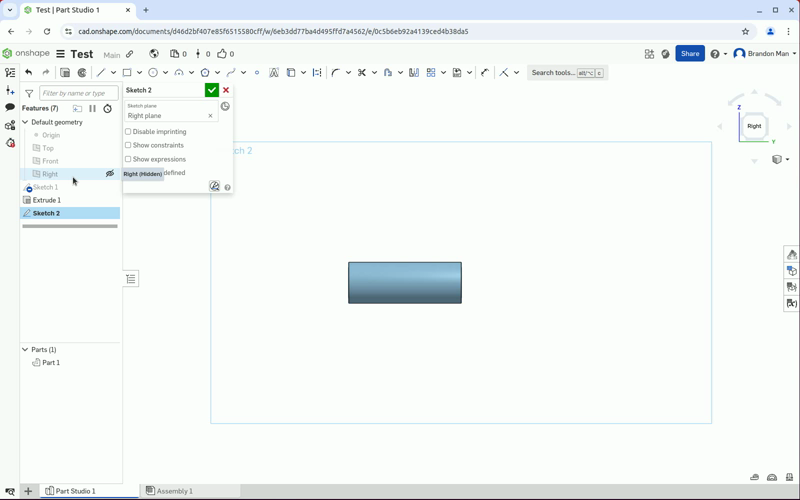
mouse_move(73, 352)
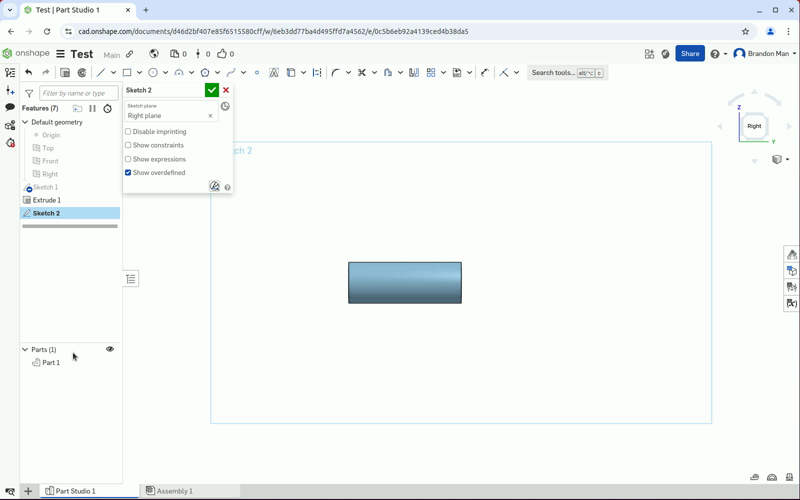
key(y)
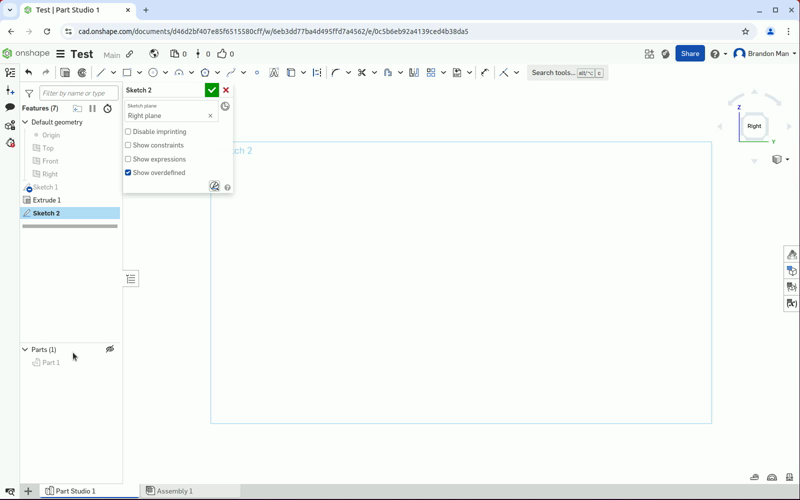
key(c)
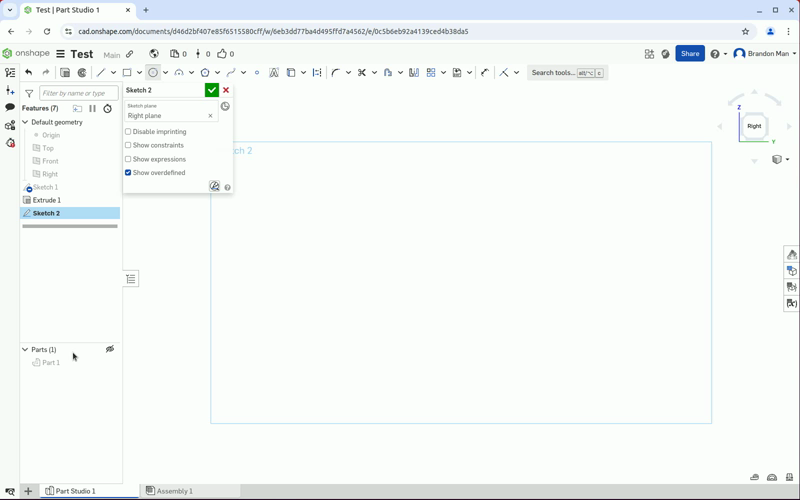
key_down(shift)
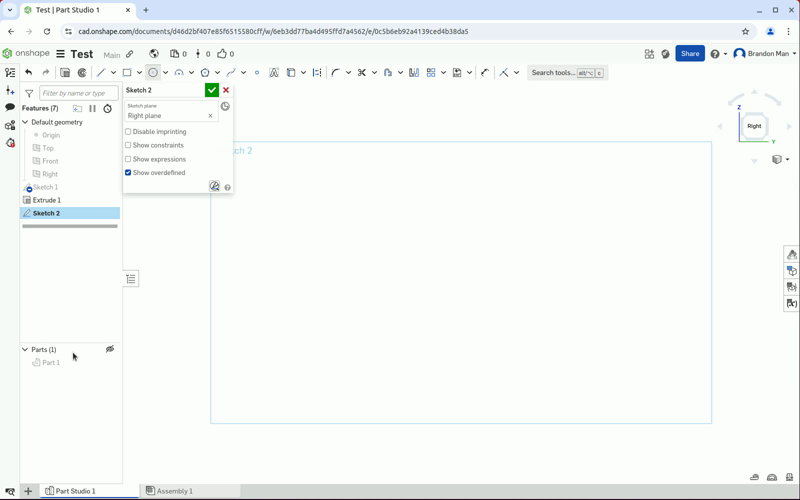
mouse_move(455, 282)
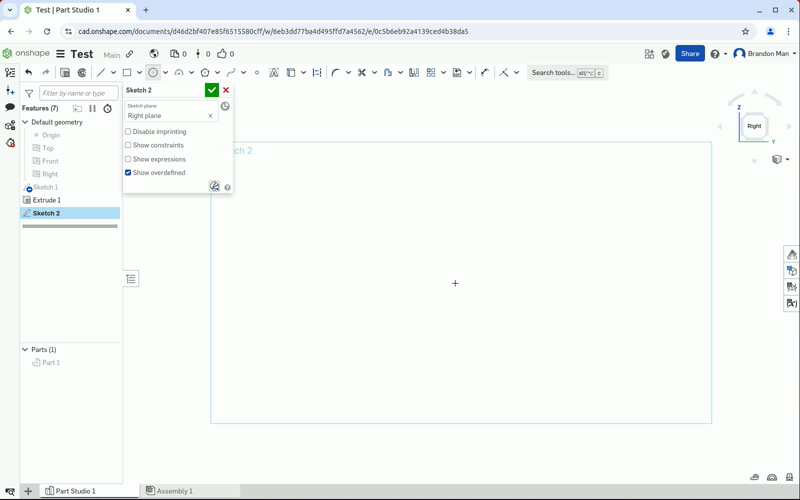
click(455, 282)
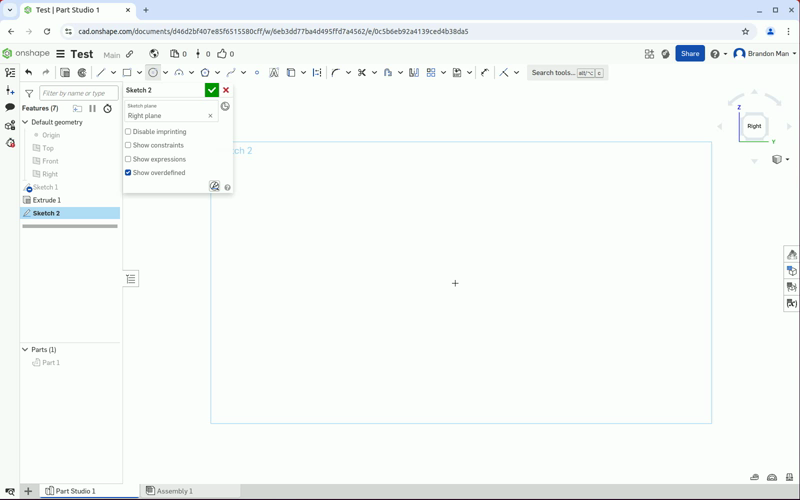
key_up(shift)
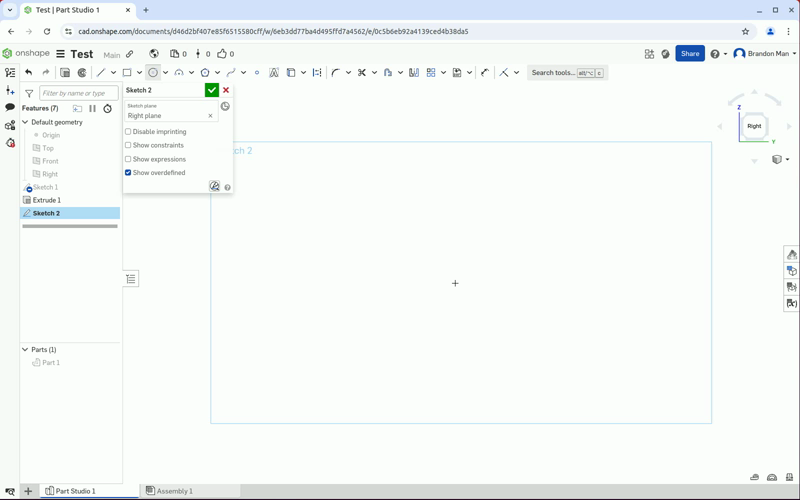
mouse_move(458, 282)
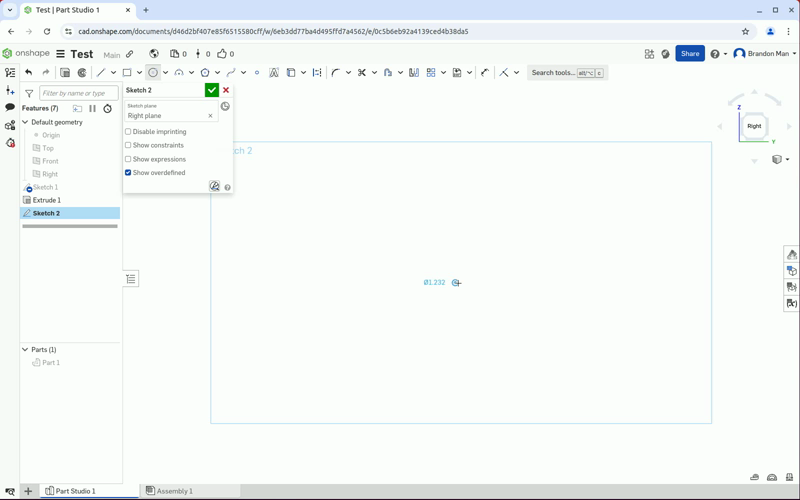
click(458, 282)
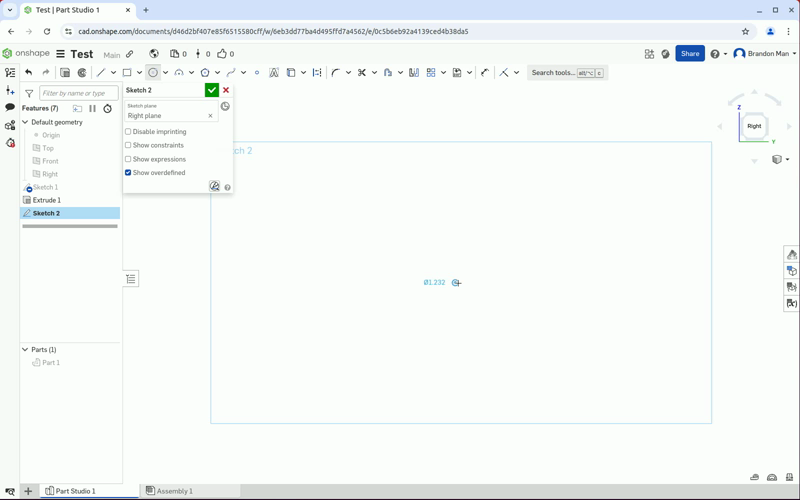
key(esc)
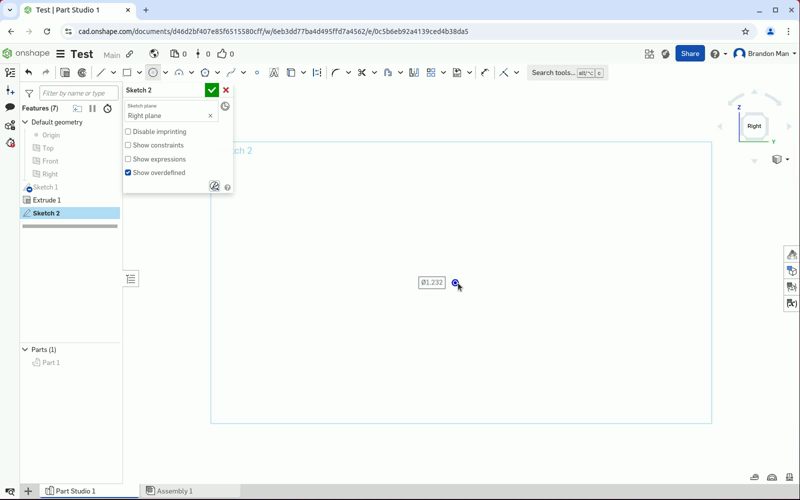
mouse_move(454, 282)
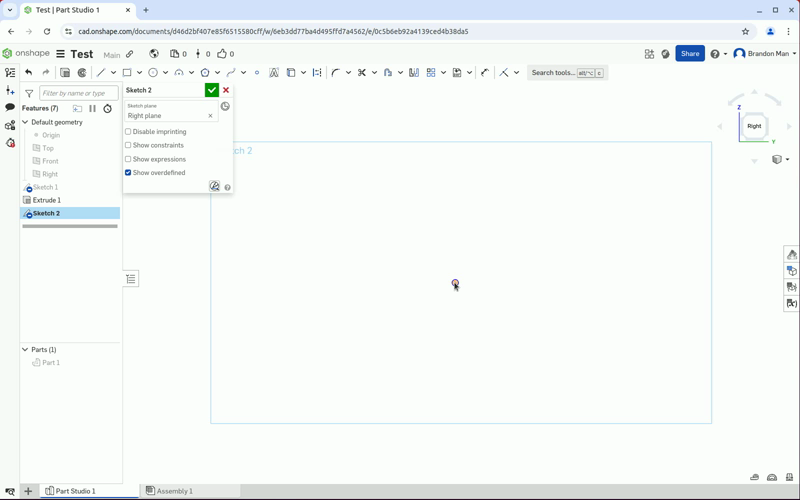
scroll(6)
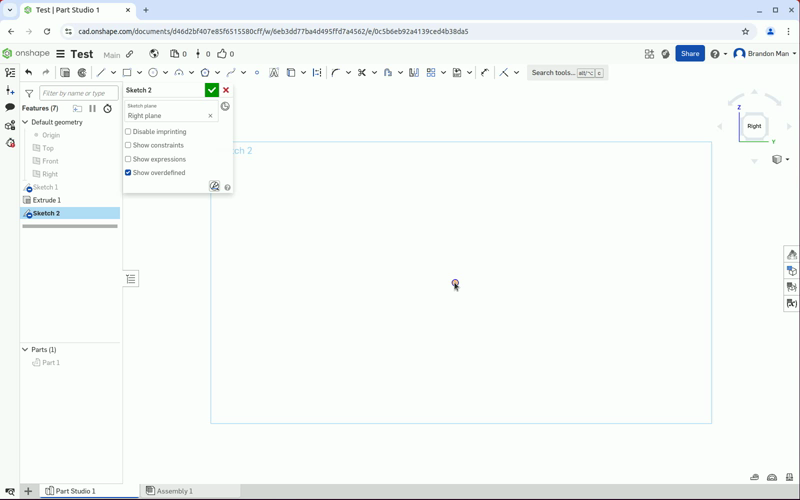
scroll(6)
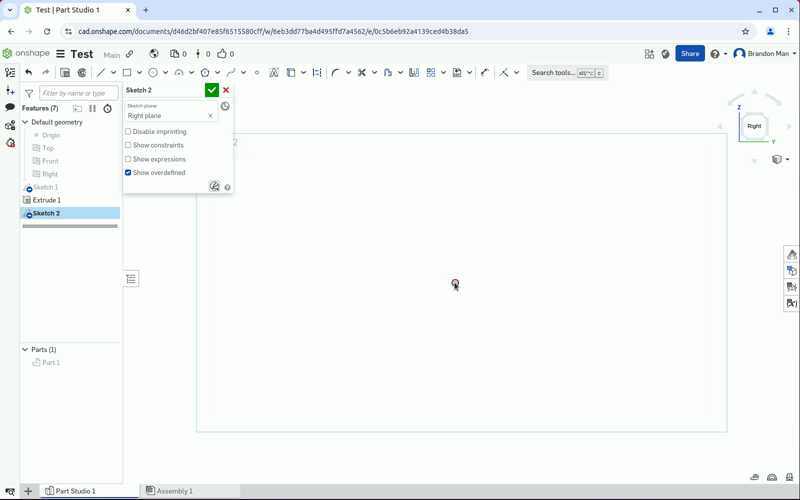
scroll(6)
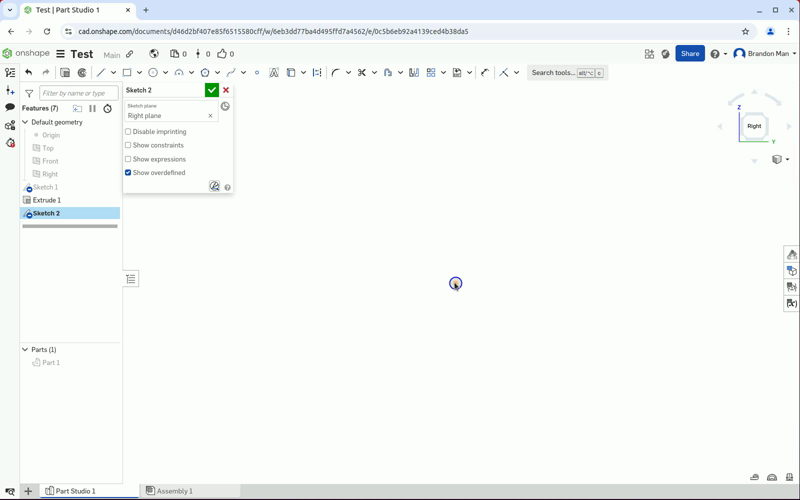
scroll(6)
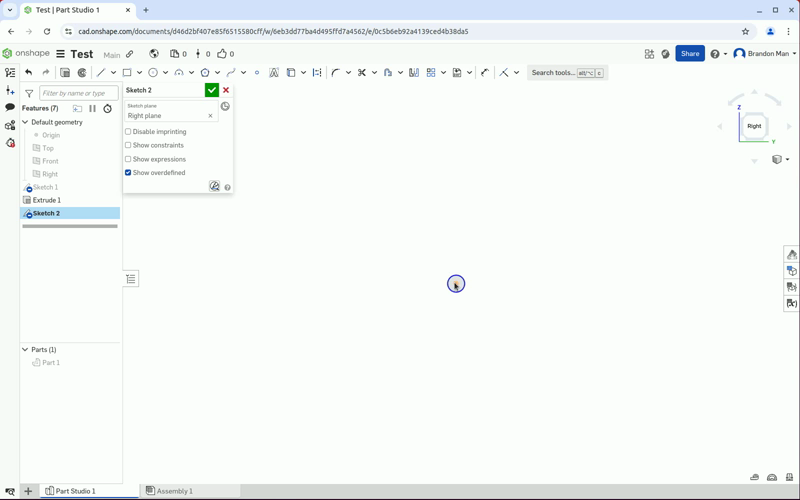
scroll(6)
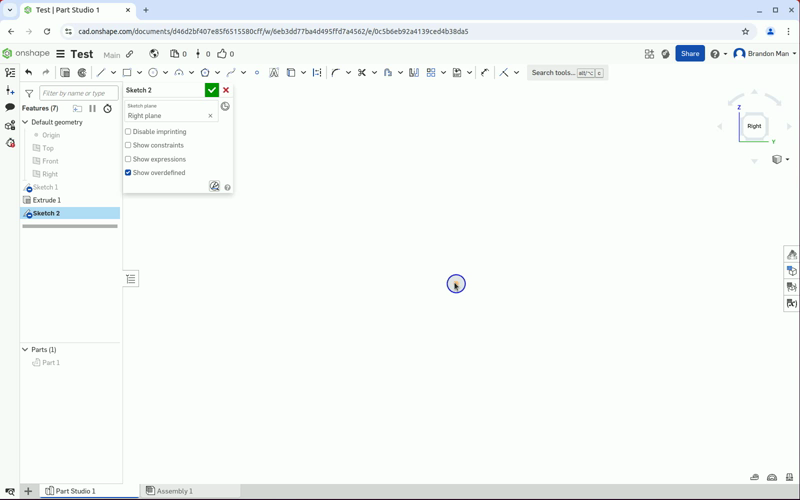
scroll(6)
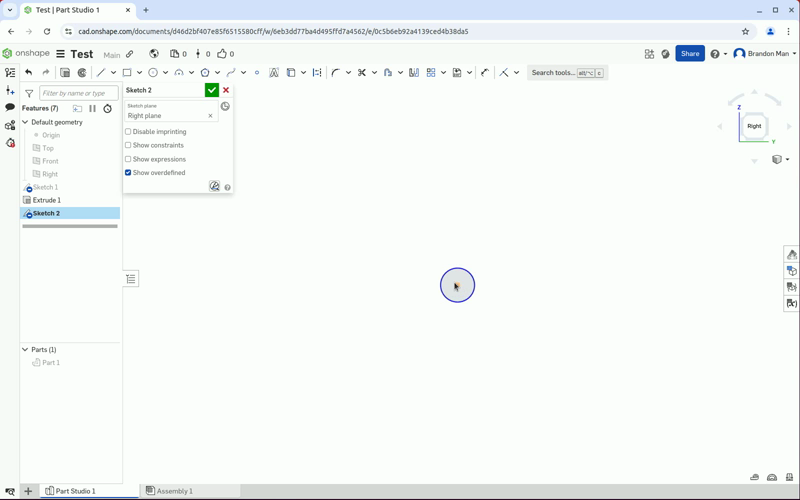
scroll(6)
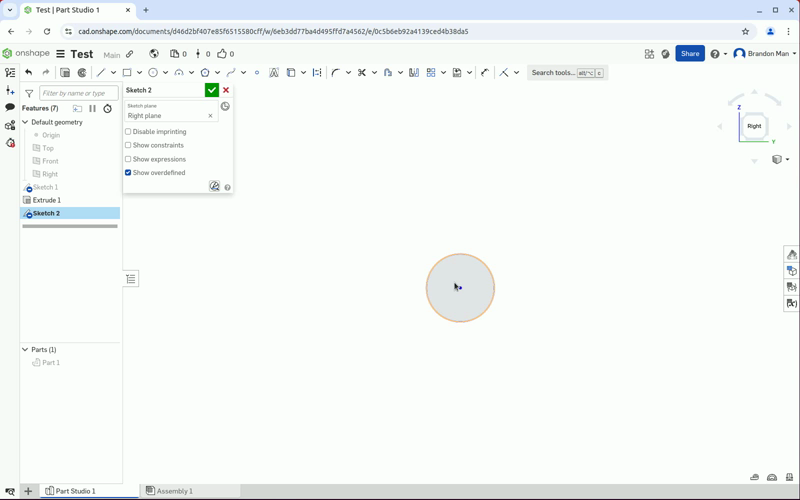
click(454, 282)
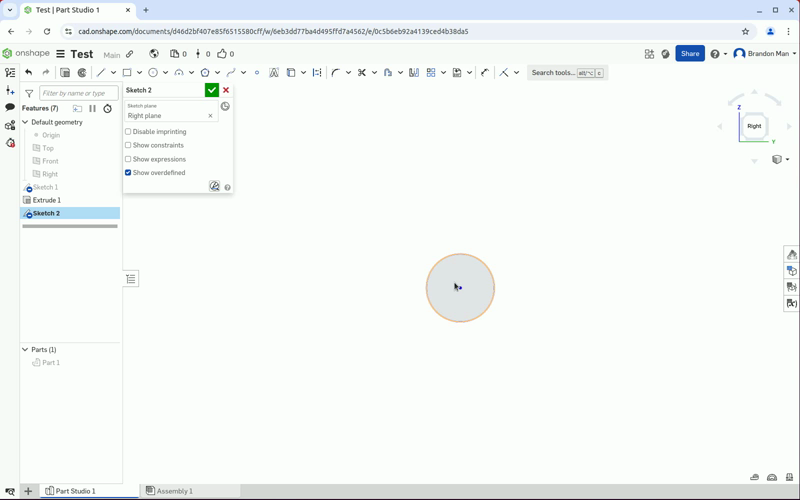
scroll(-6)
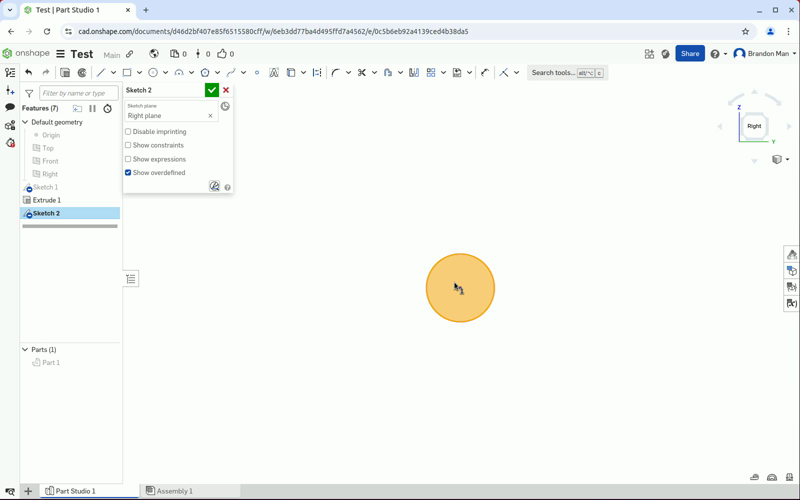
scroll(-6)
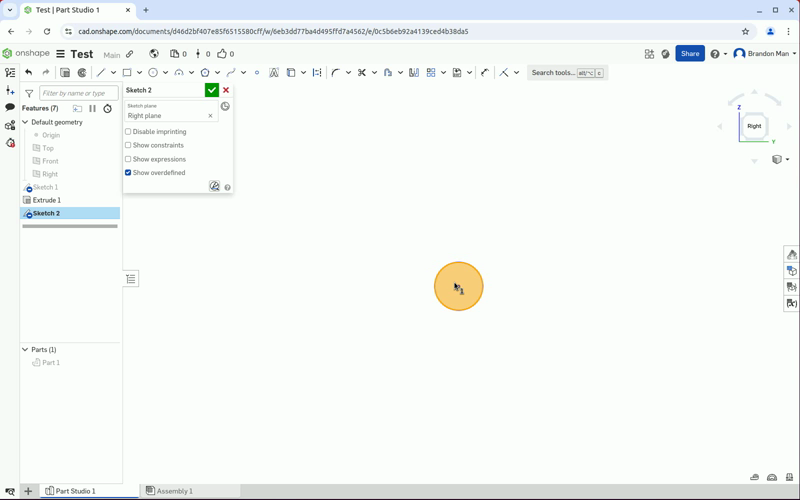
scroll(-6)
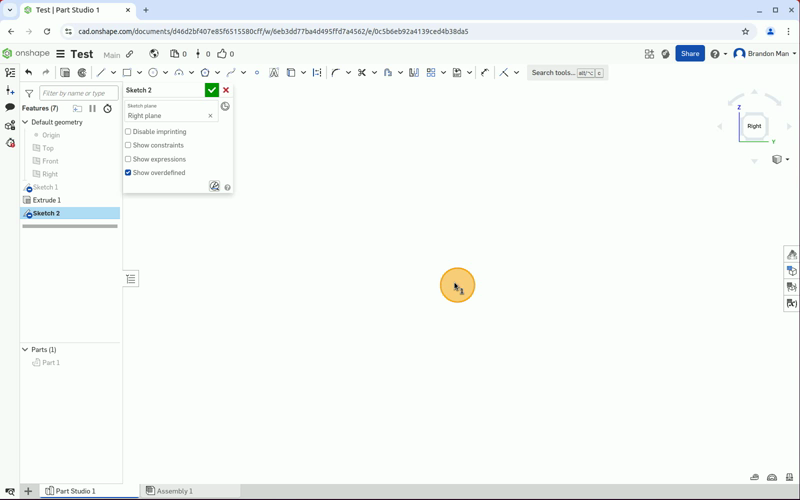
scroll(-6)
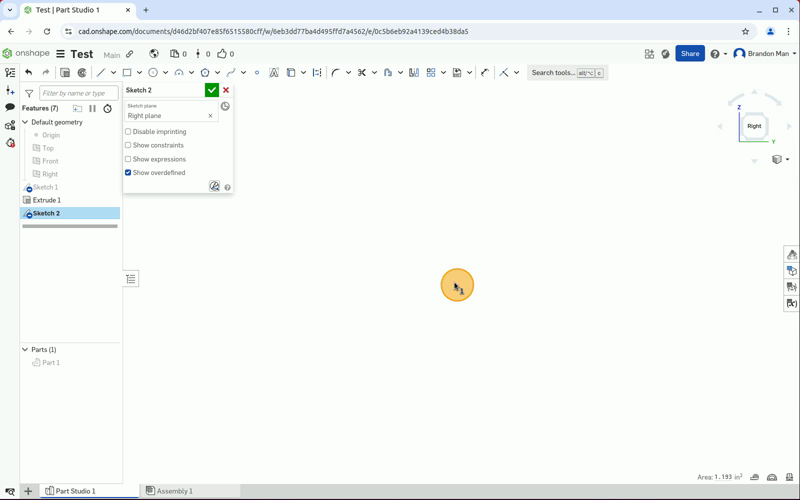
scroll(-6)
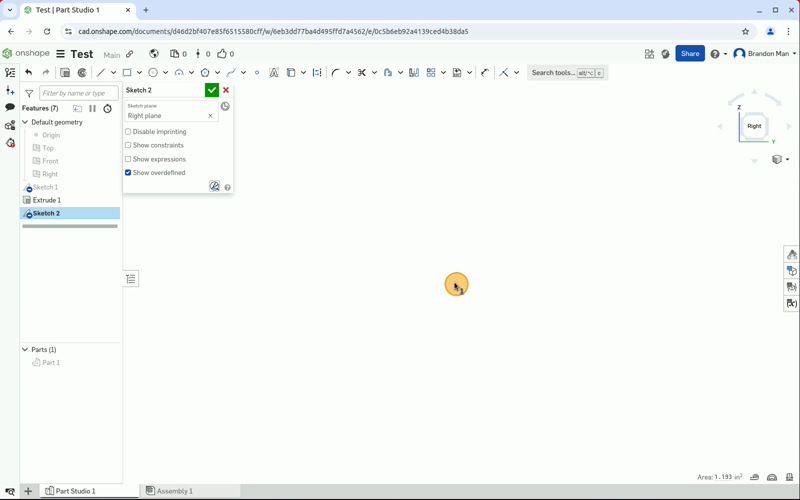
scroll(-6)
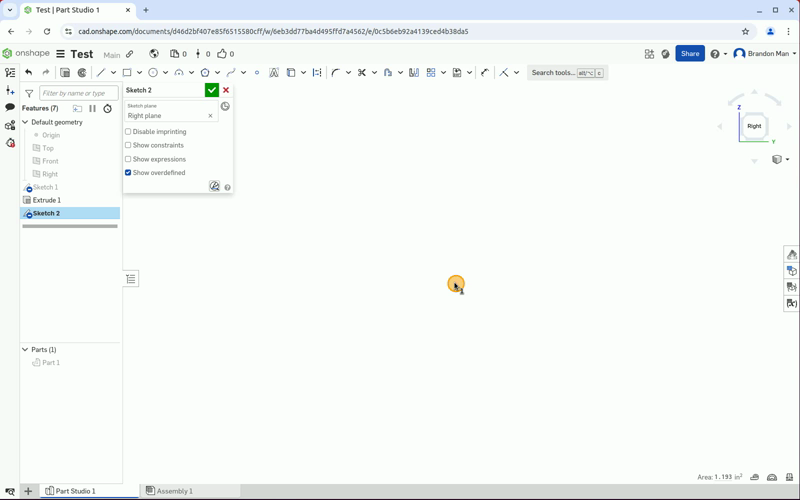
scroll(-6)
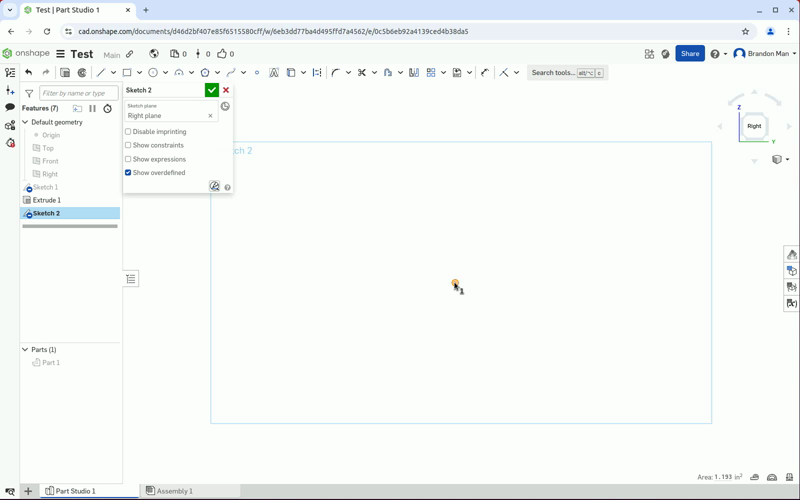
mouse_move(73, 352)
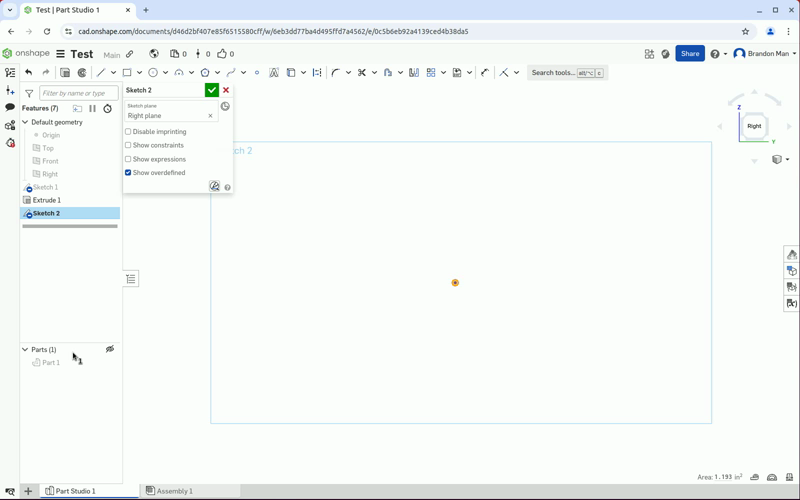
key(shift+y)
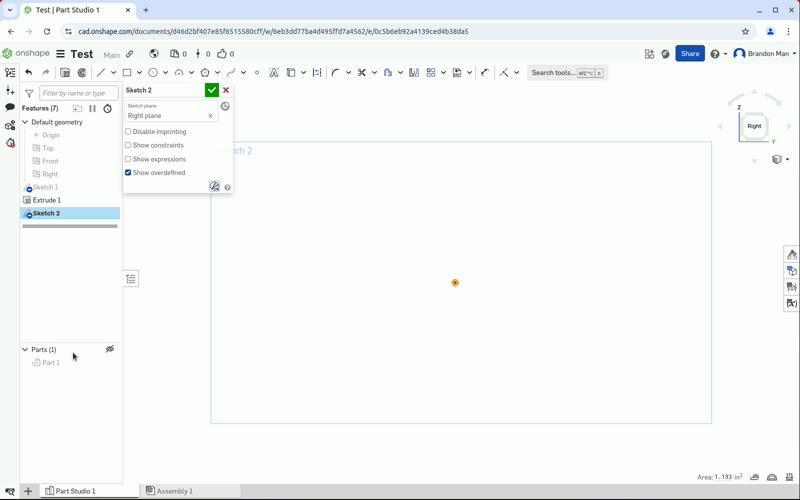
key(shift+e)
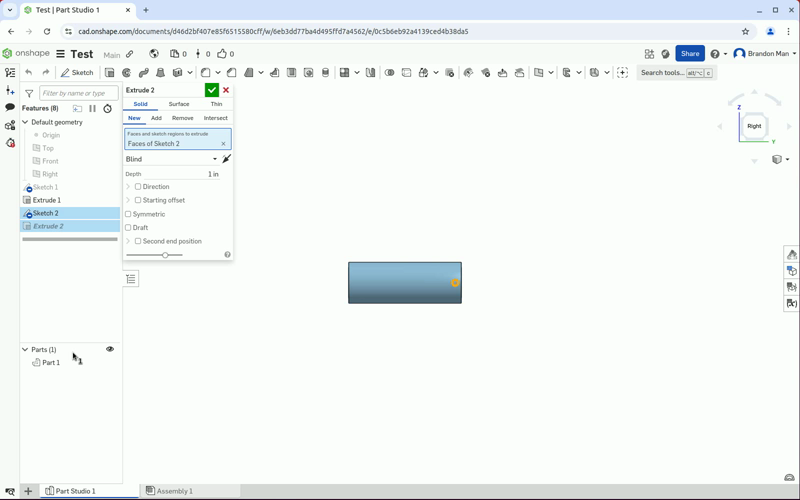
mouse_move(143, 106)
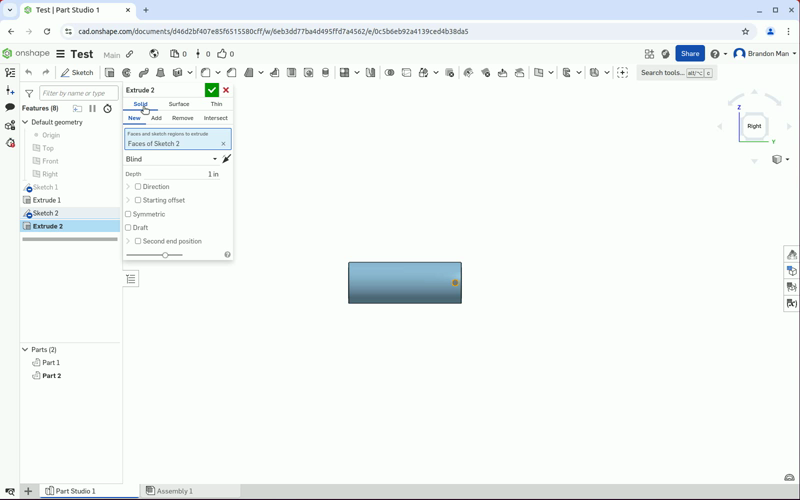
click(143, 106)
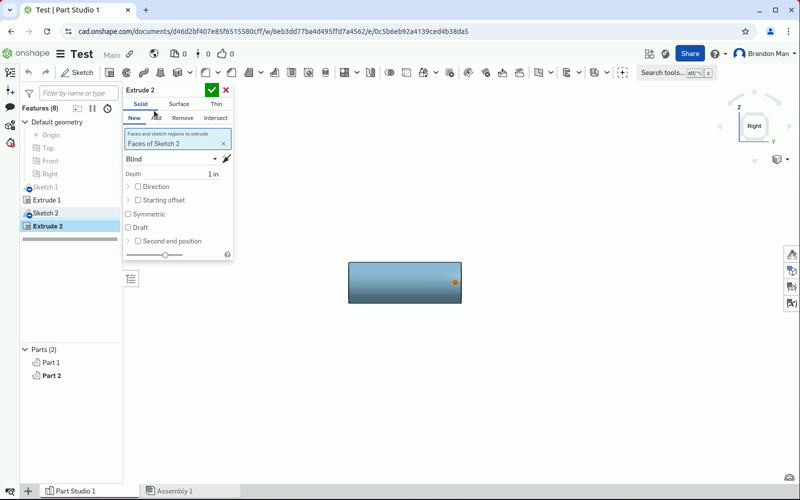
mouse_move(186, 120)
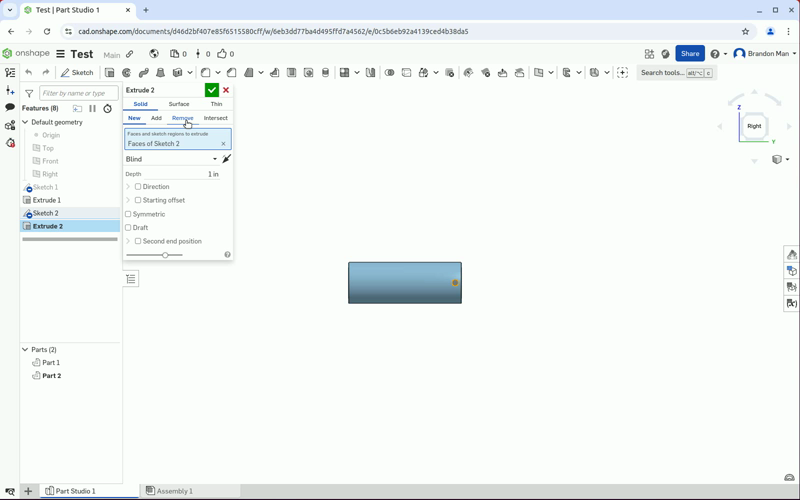
click(186, 120)
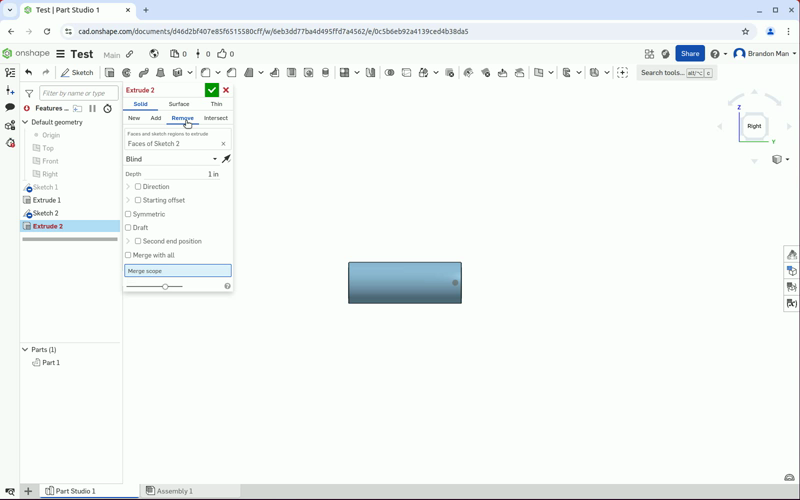
key(tab, 4)
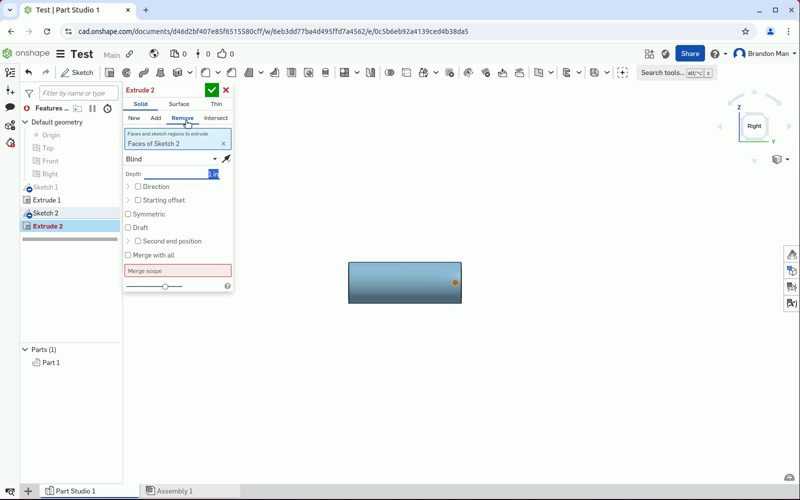
text(5.777)
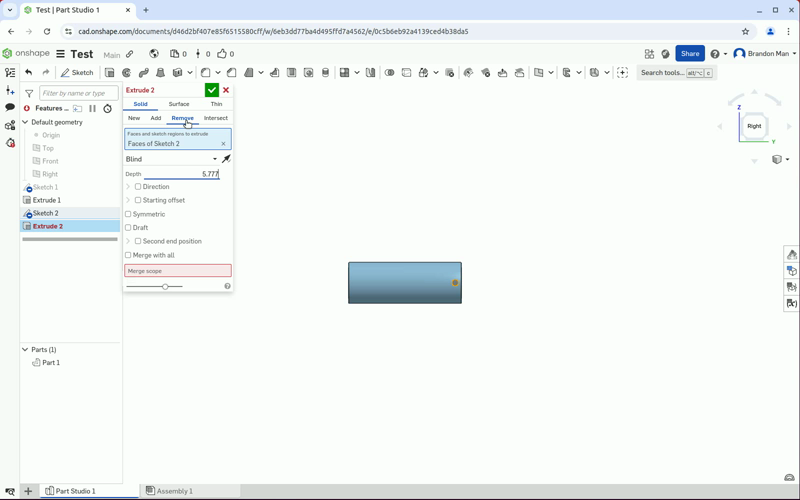
key(tab, 6)
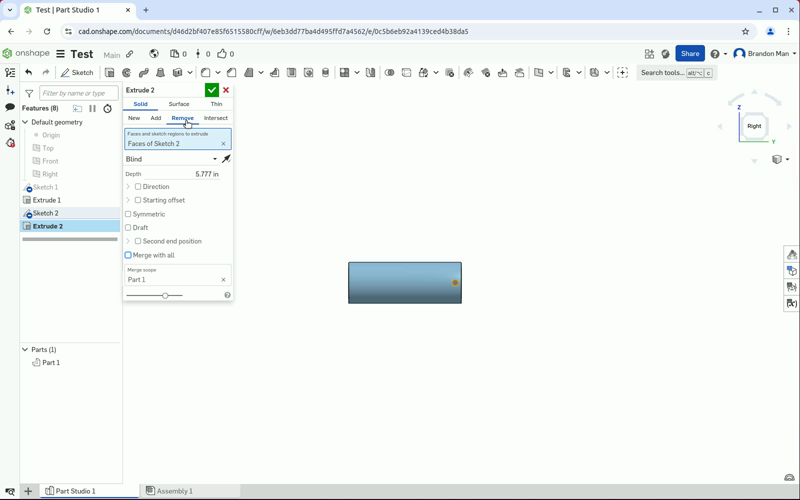
key(space)
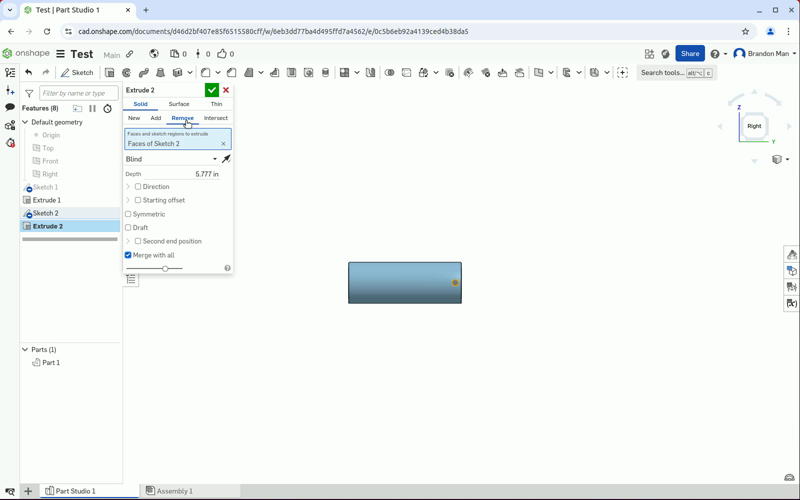
key(enter)
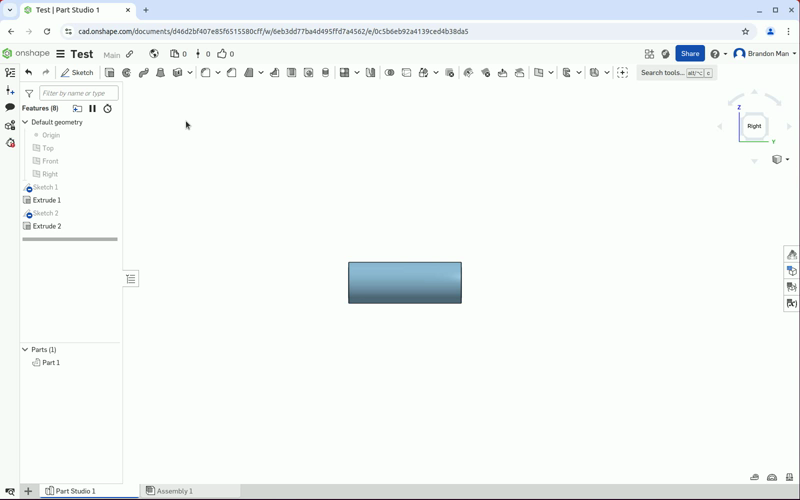
key(shift+h)
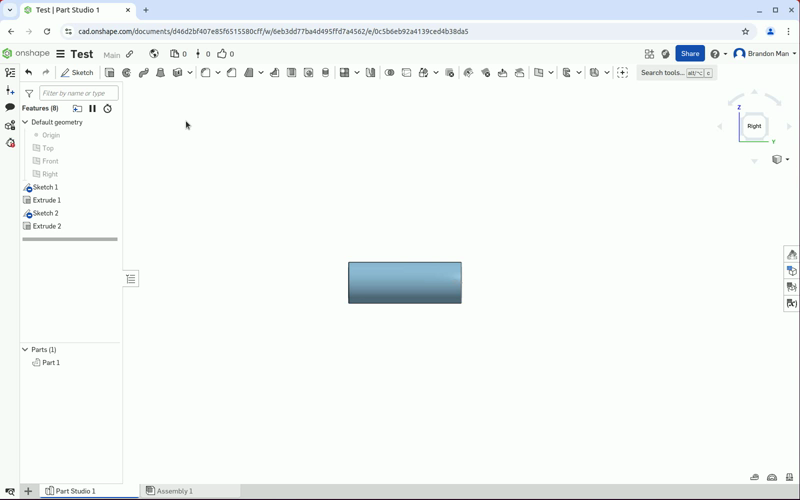
key(shift+h)
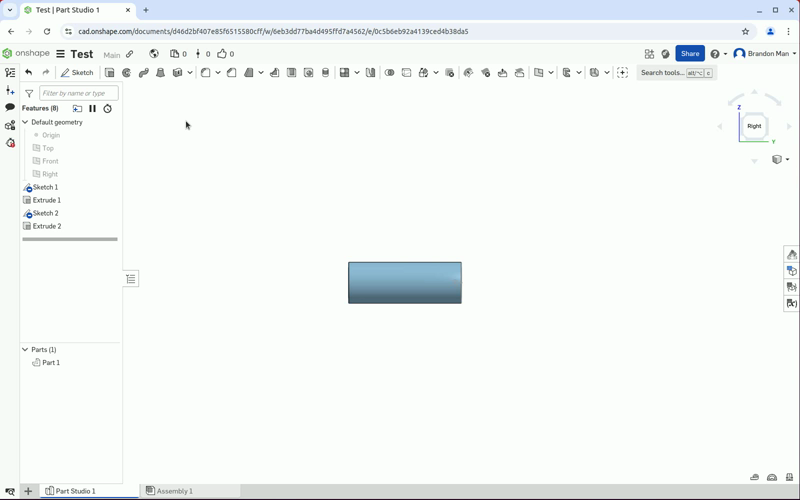
key(shift+7)
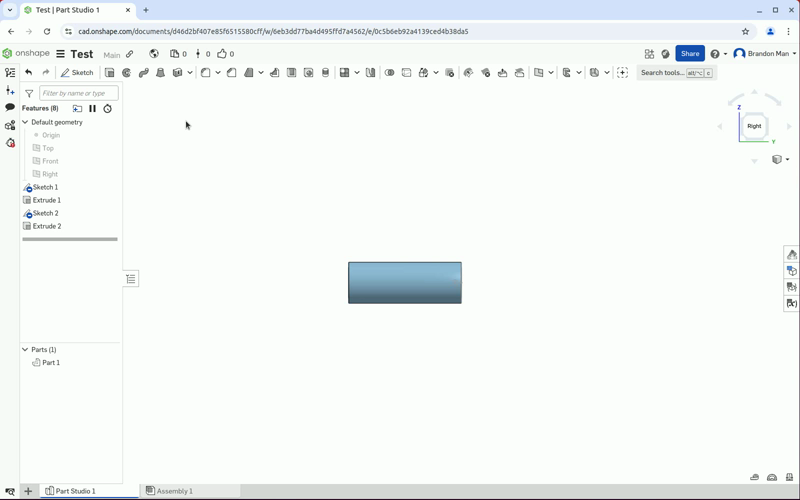
key(right, 2)
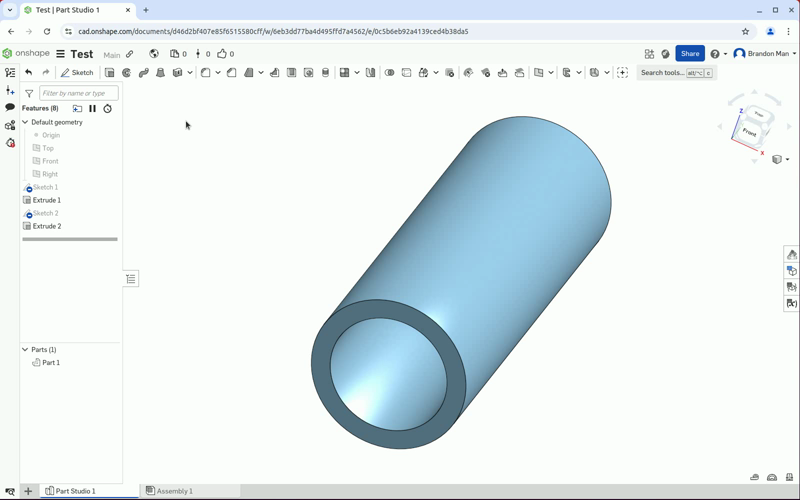
key(down, 2)
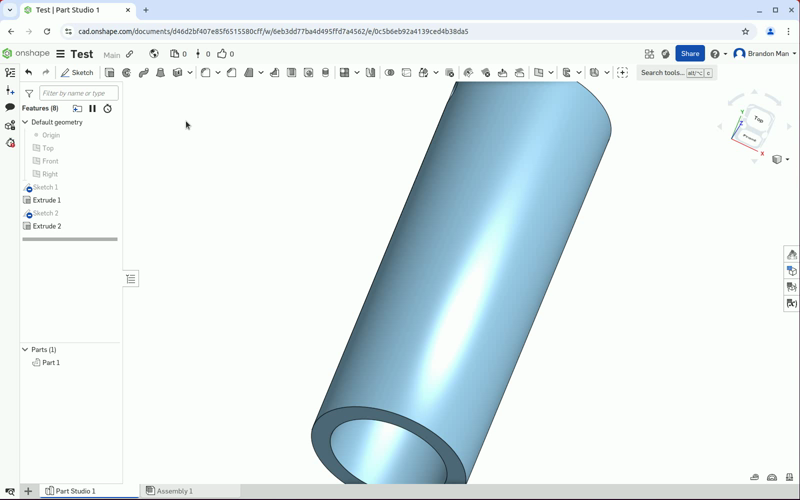
key(up, 2)
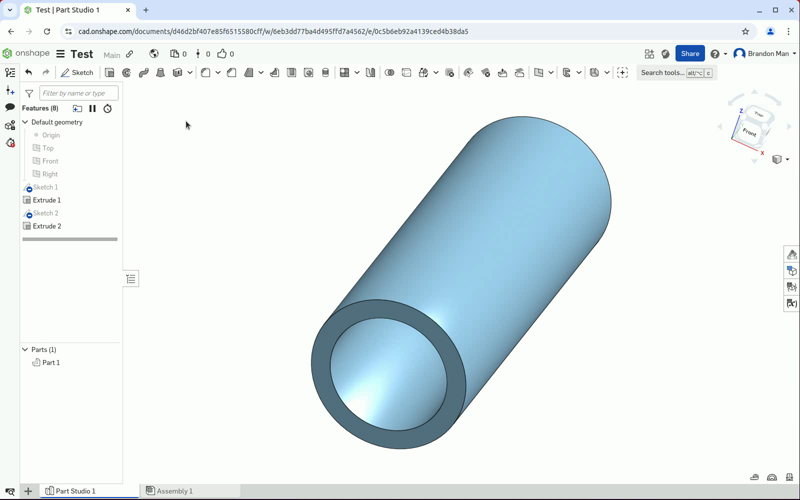
key(left, 2)
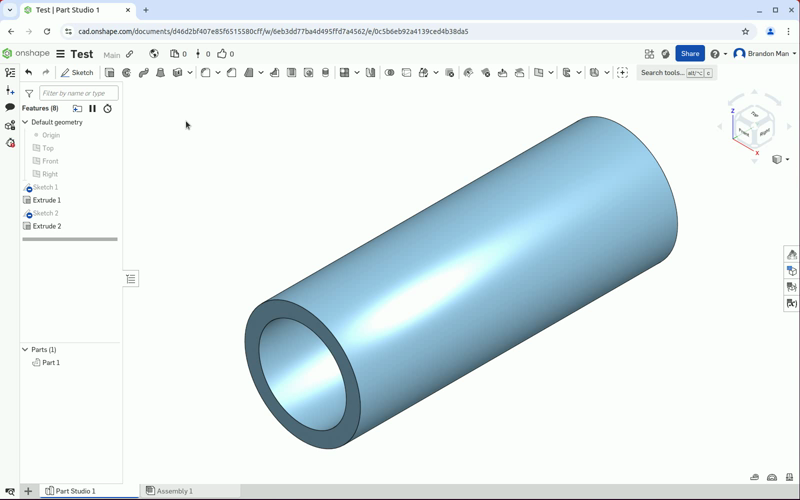
mouse_move(73, 189)
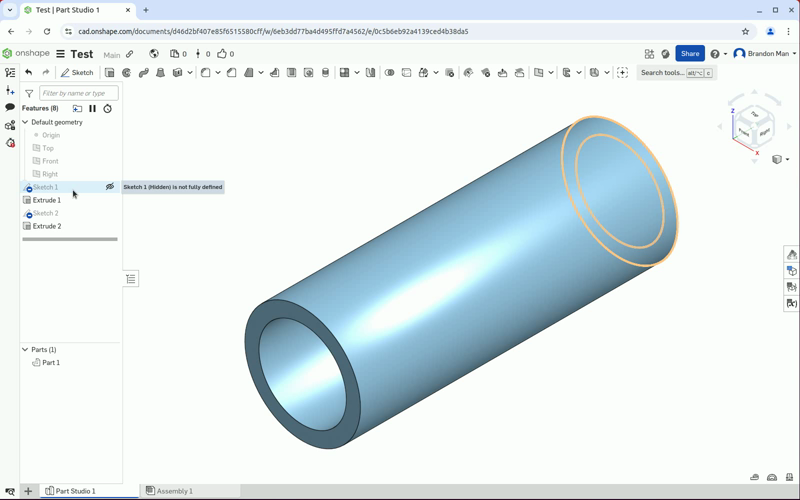
click(73, 189)